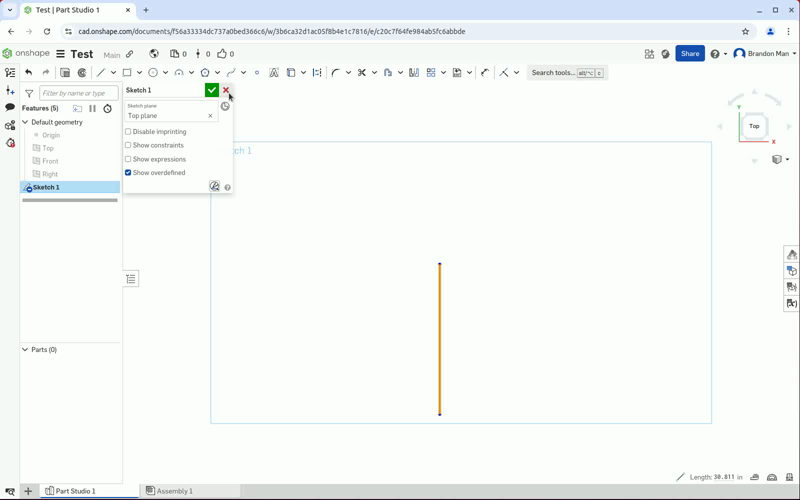
key(shift+h)
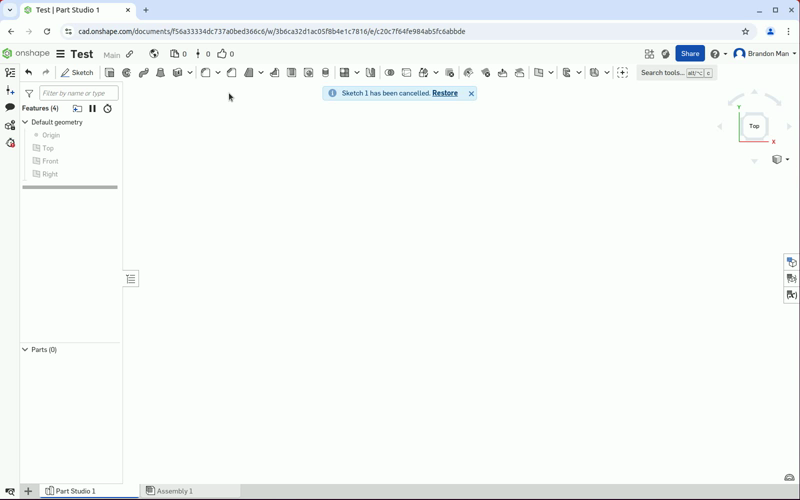
mouse_move(73, 352)
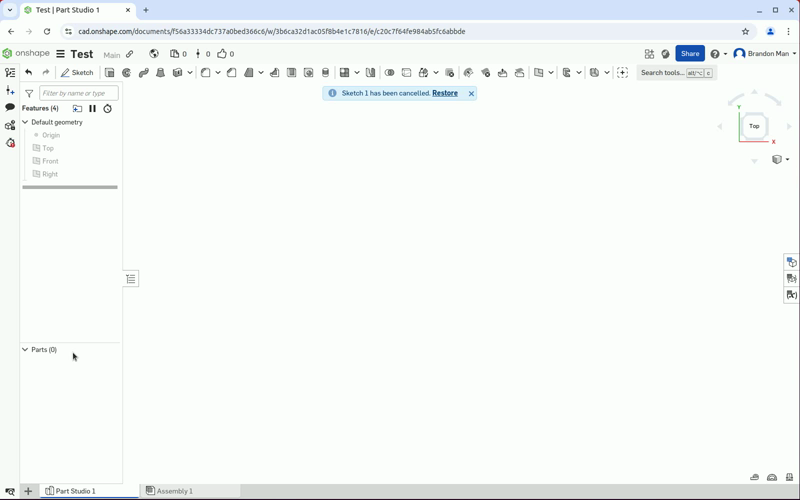
key(y)
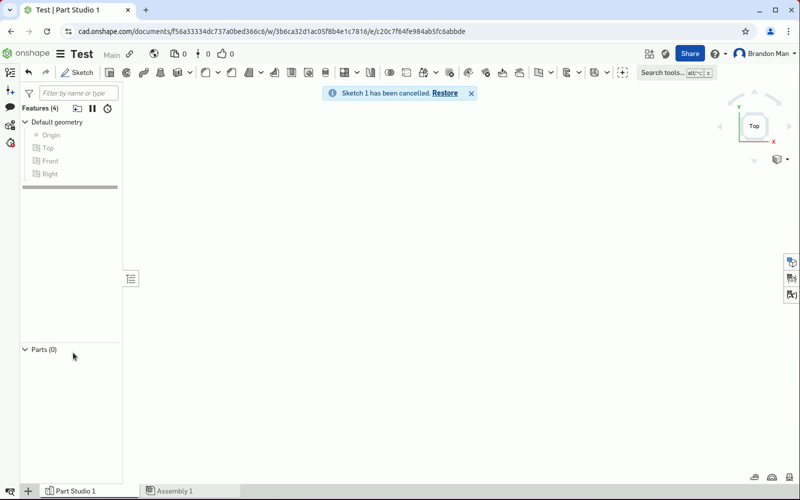
key(shift+p)
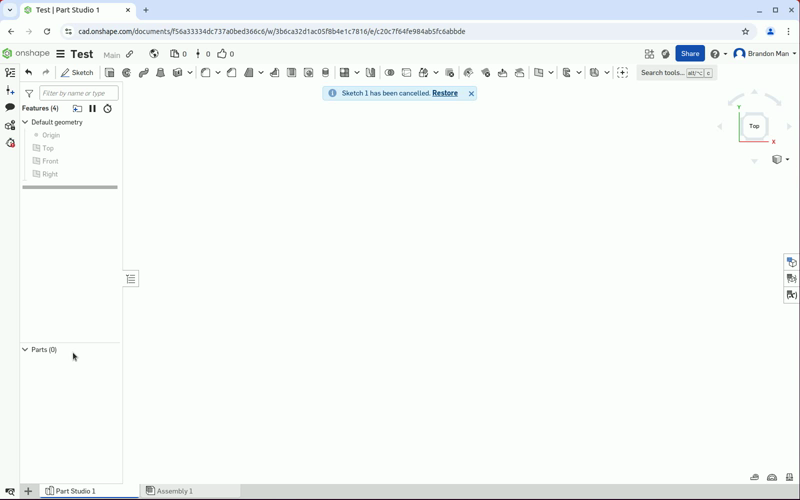
key(space)
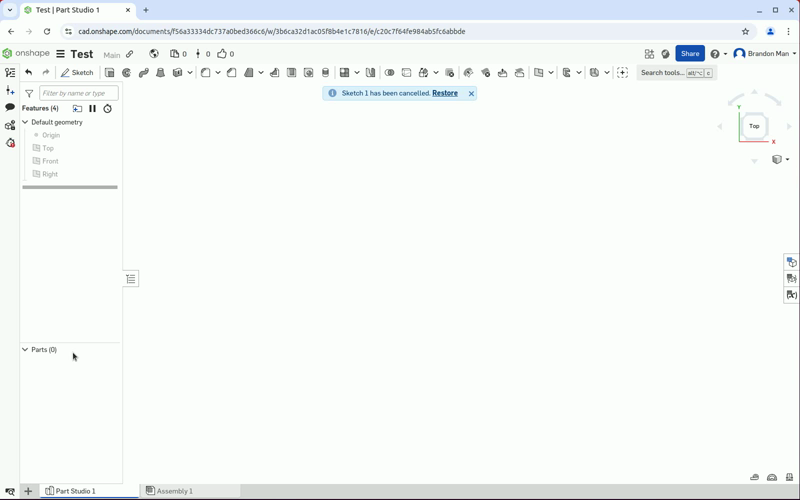
key_down(shift)
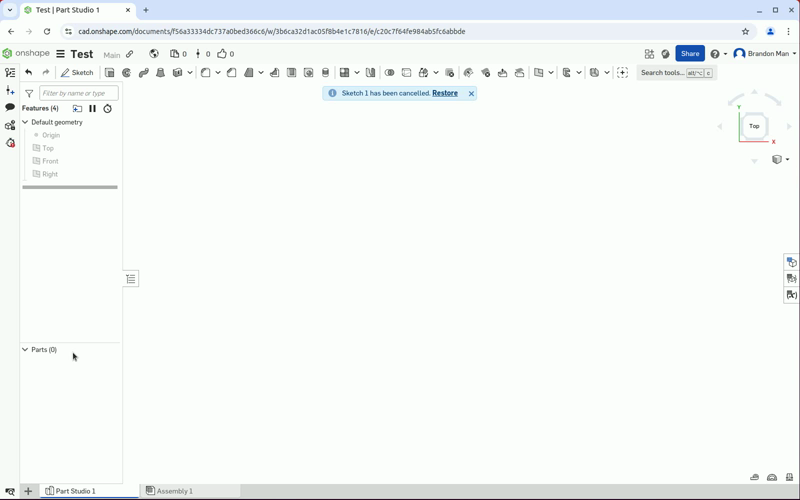
key(up)
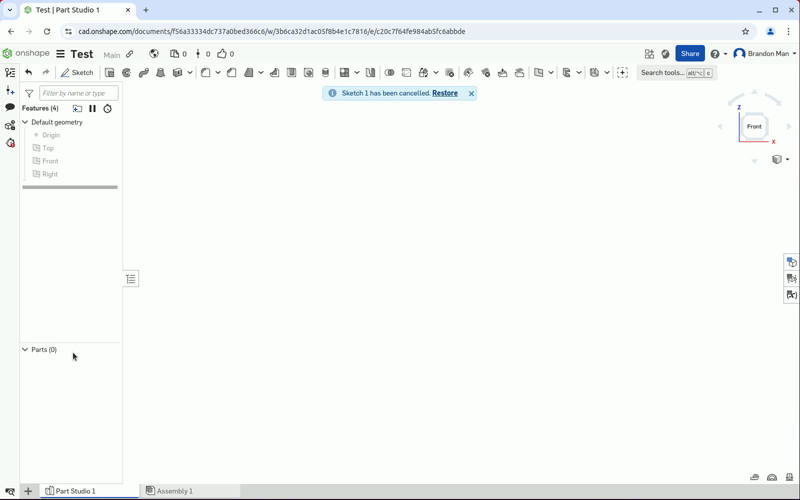
key_up(shift)
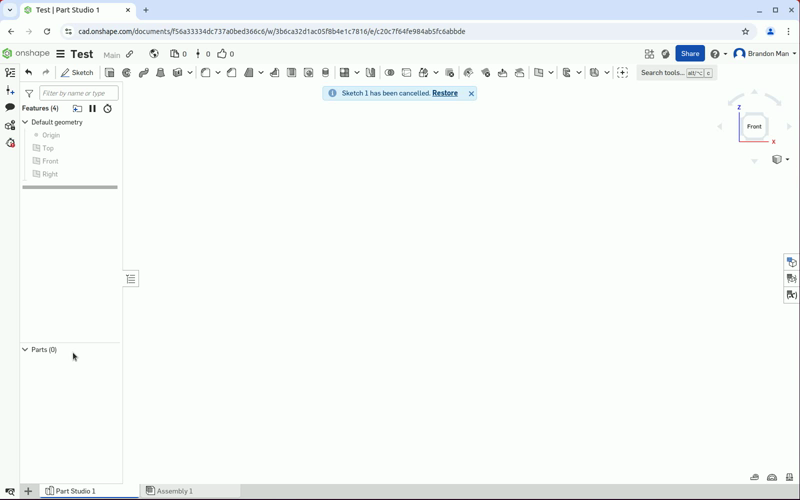
mouse_move(73, 352)
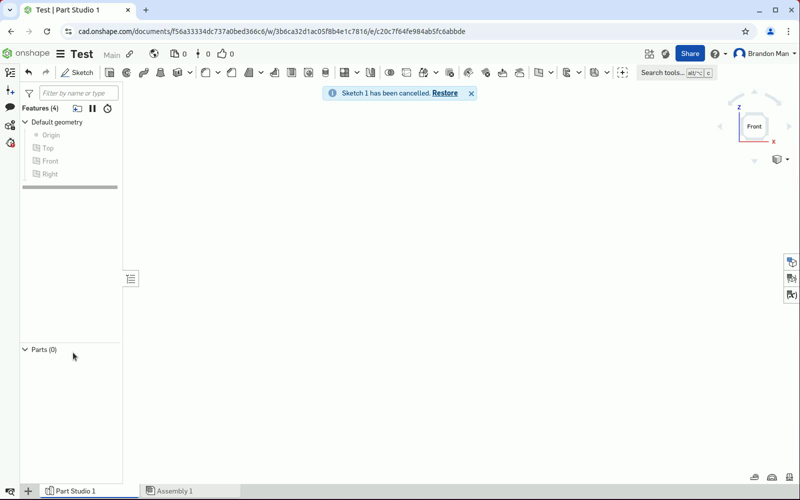
key(shift+y)
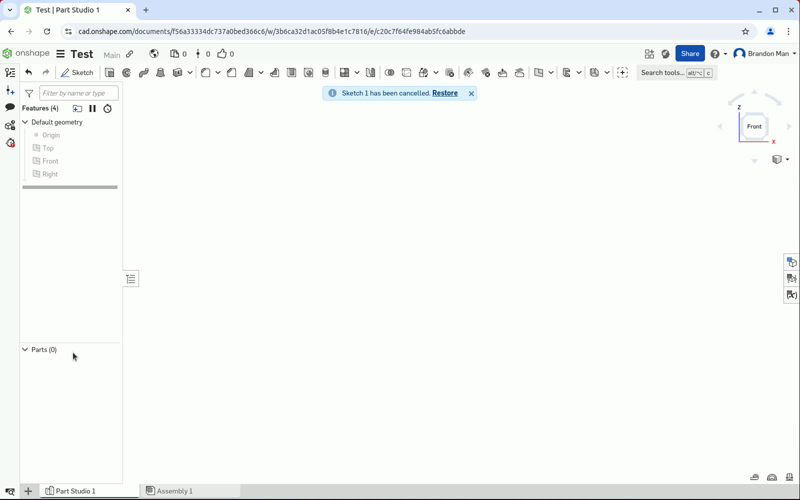
key(shift+s)
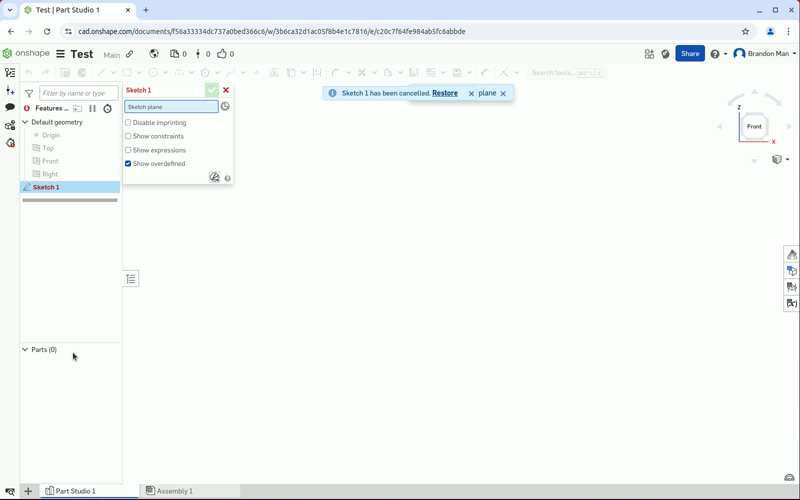
mouse_move(73, 163)
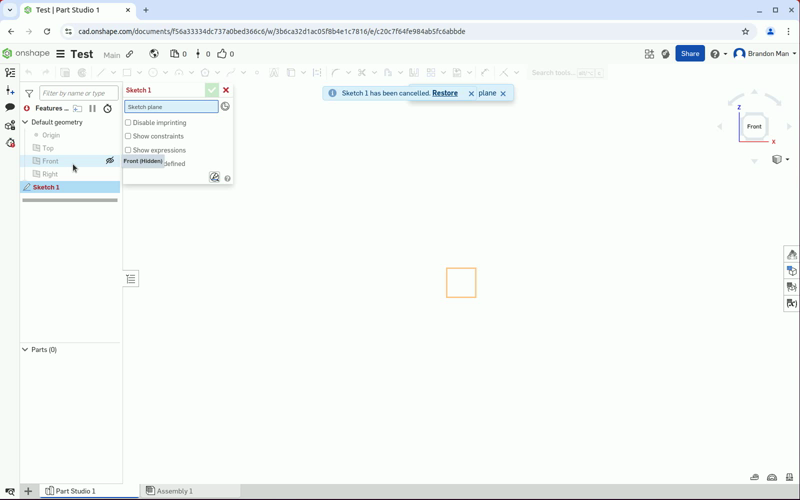
click(73, 163)
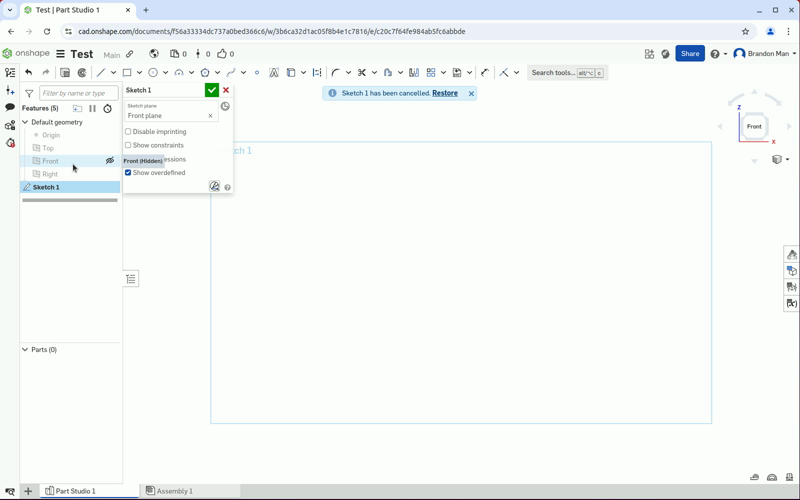
mouse_move(73, 352)
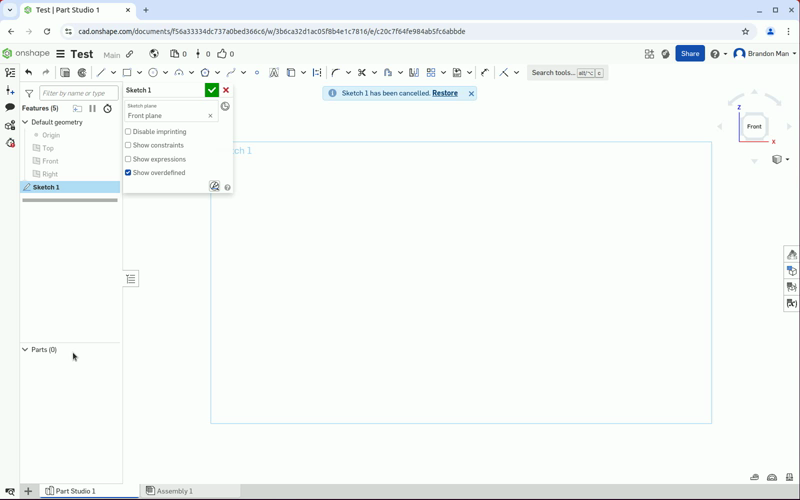
key(y)
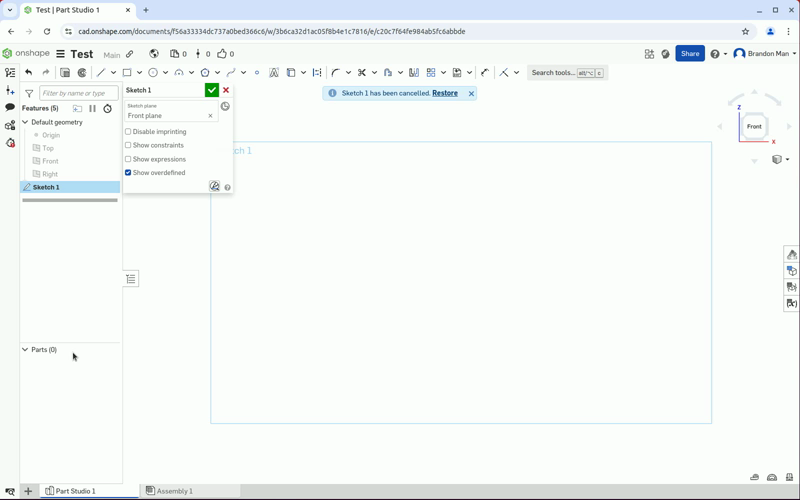
key(c)
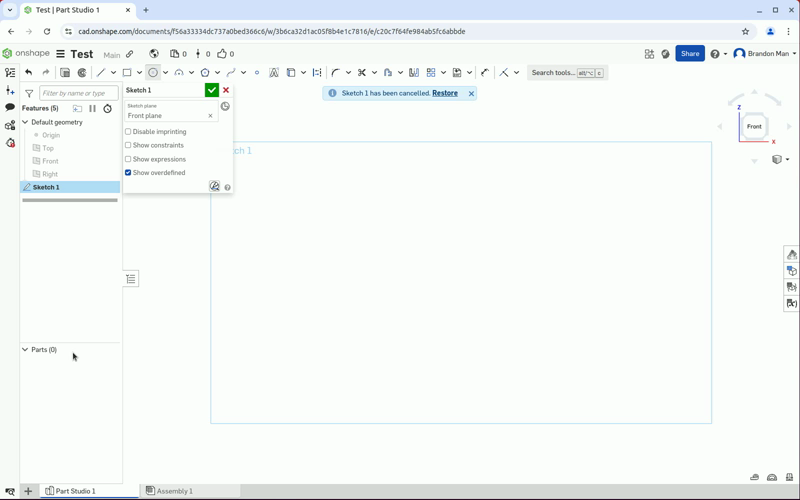
key_down(shift)
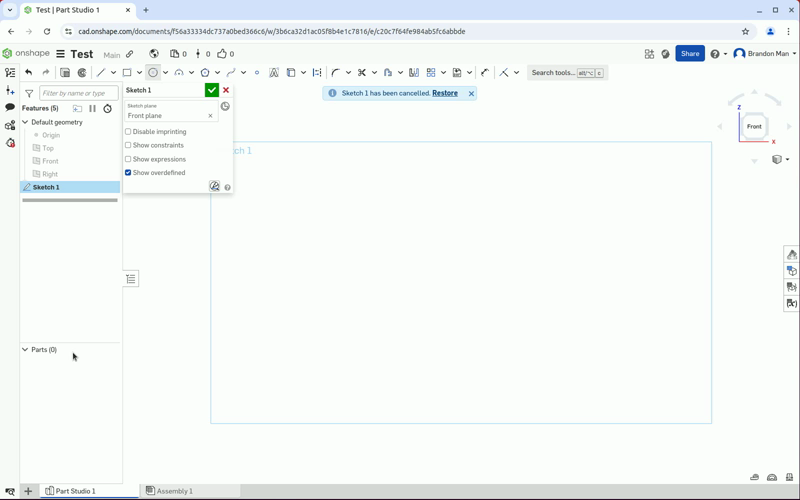
mouse_move(393, 226)
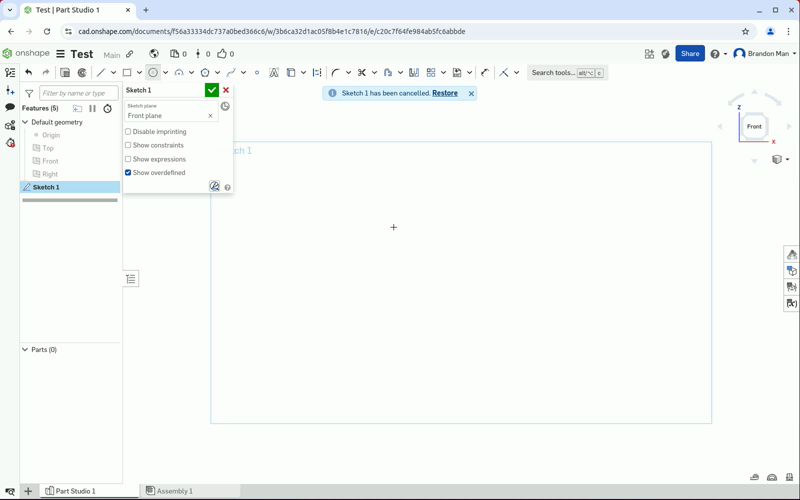
click(393, 226)
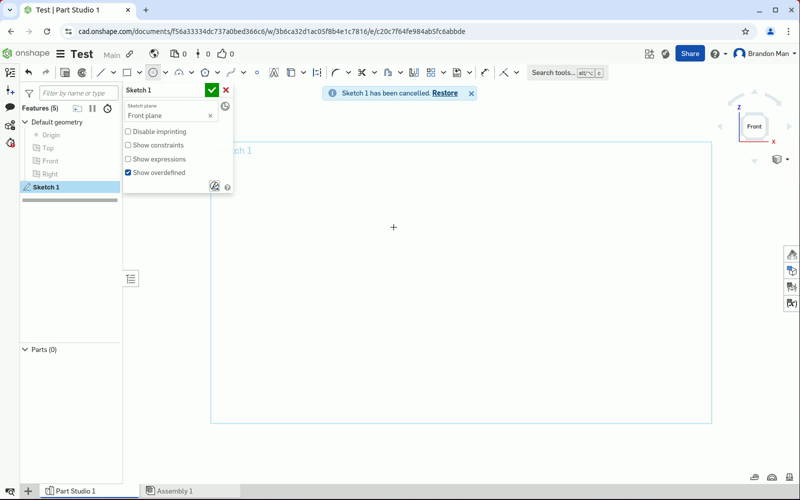
key_up(shift)
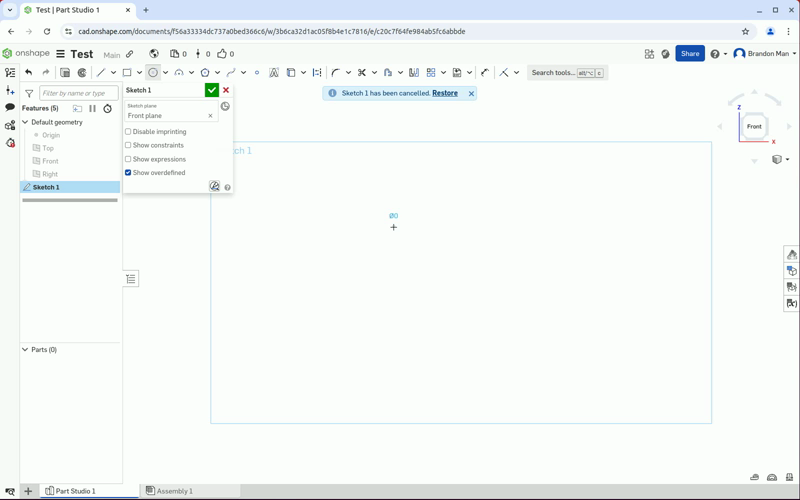
mouse_move(426, 226)
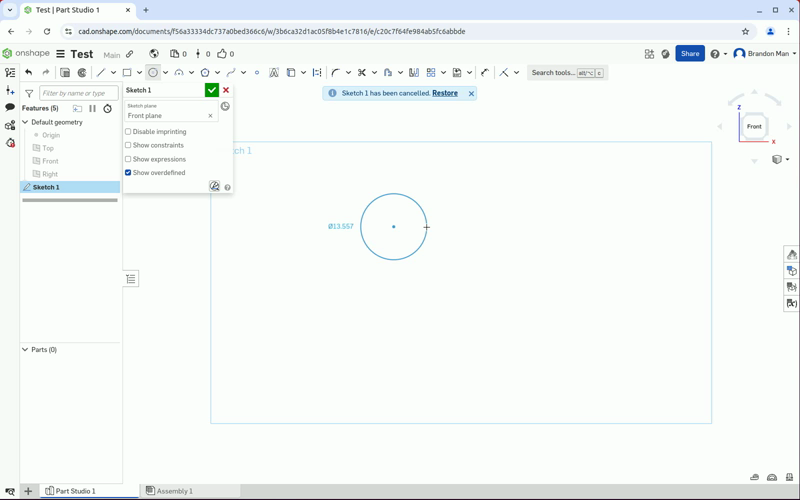
click(426, 226)
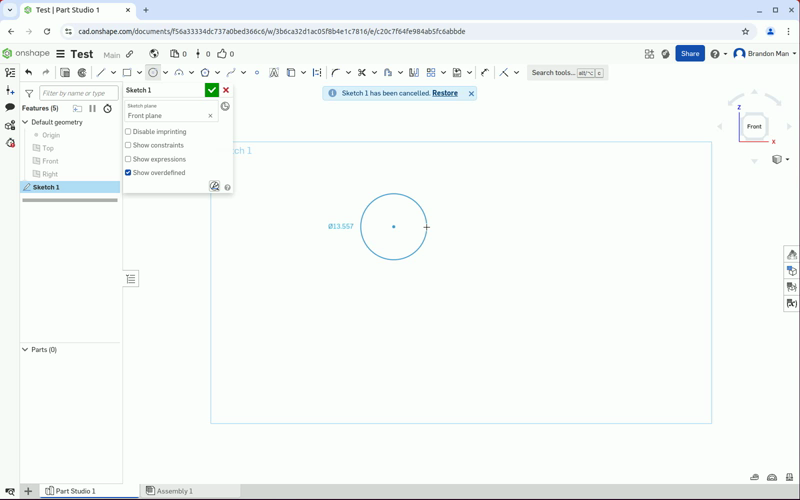
key(esc)
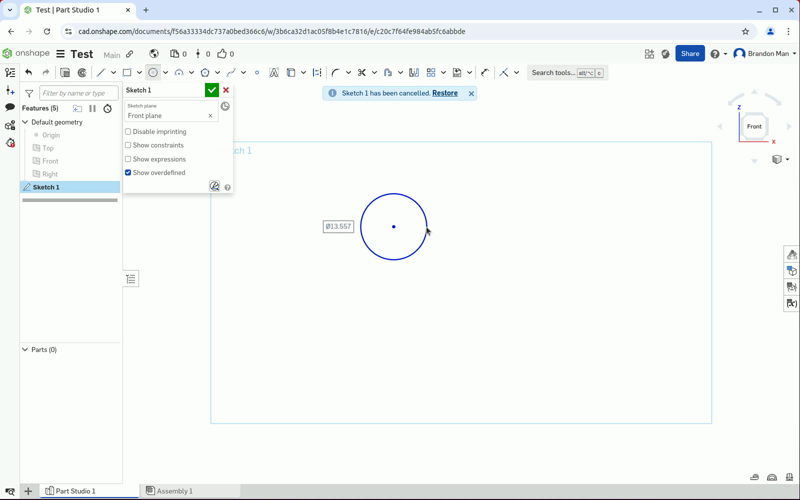
mouse_move(406, 201)
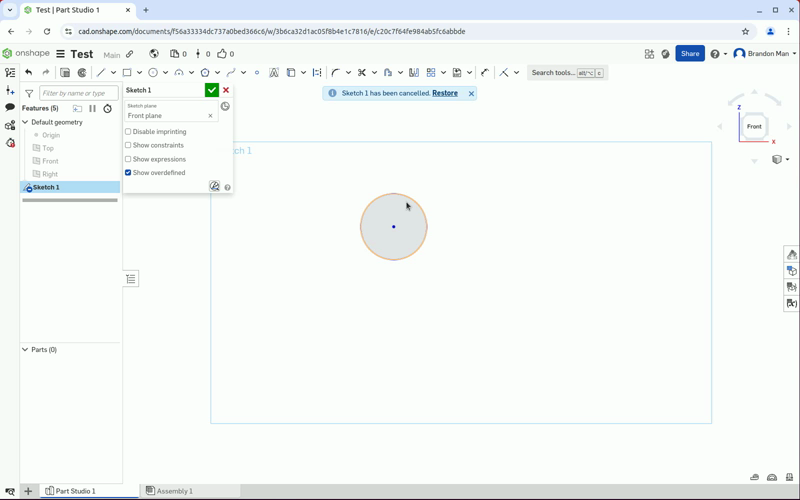
click(406, 201)
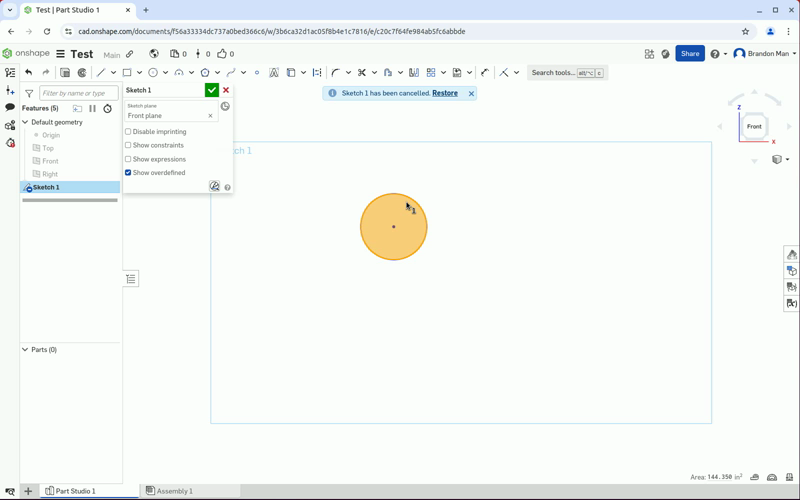
mouse_move(73, 352)
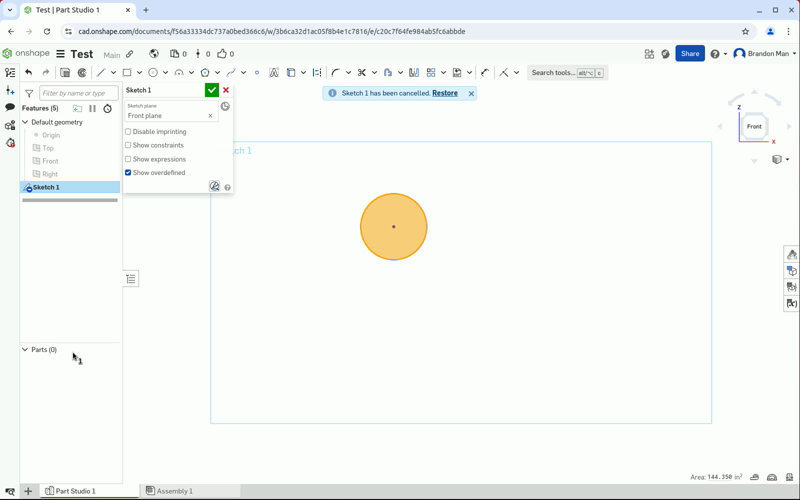
key(shift+y)
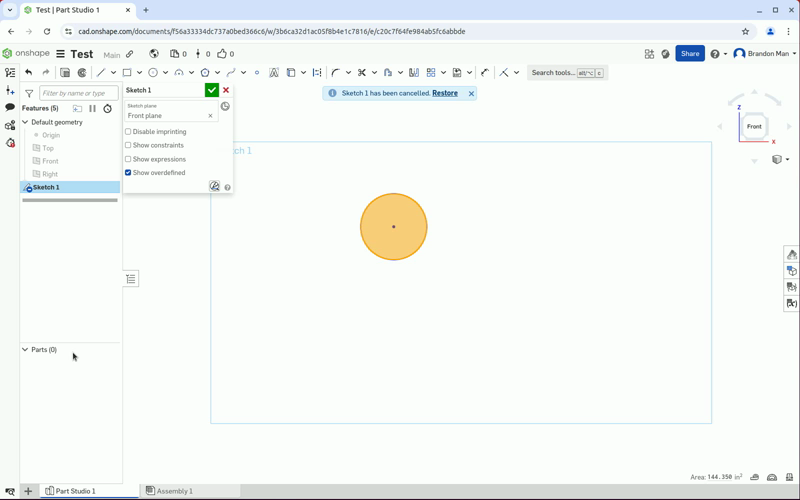
key(shift+e)
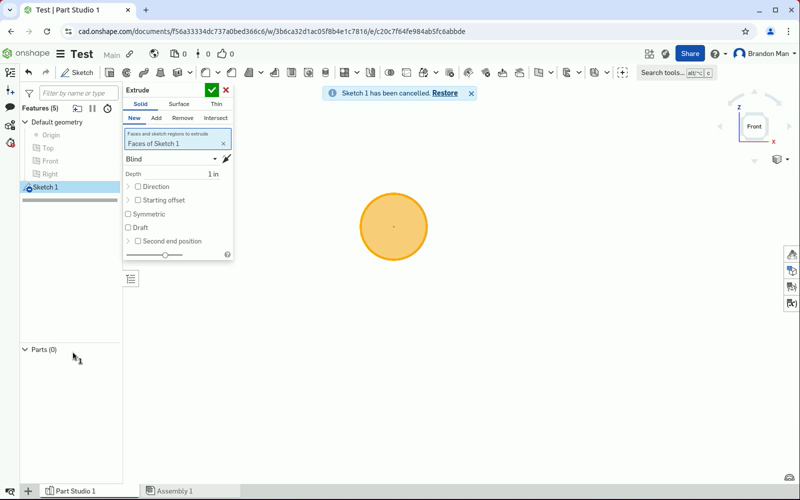
mouse_move(143, 106)
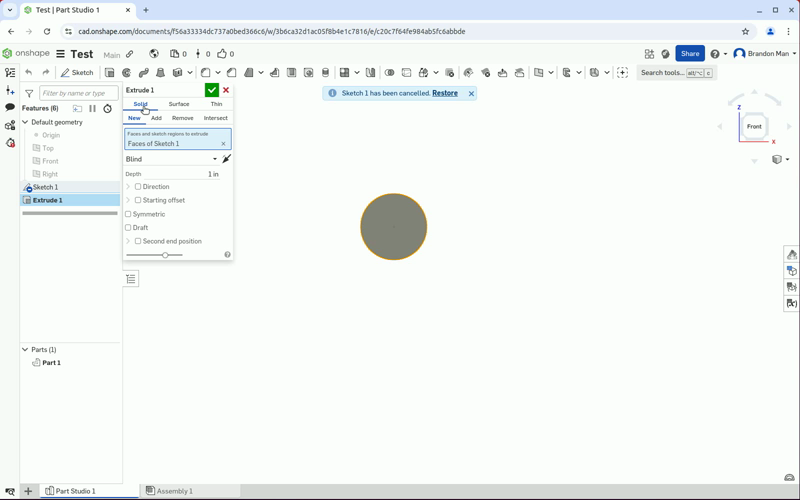
click(143, 106)
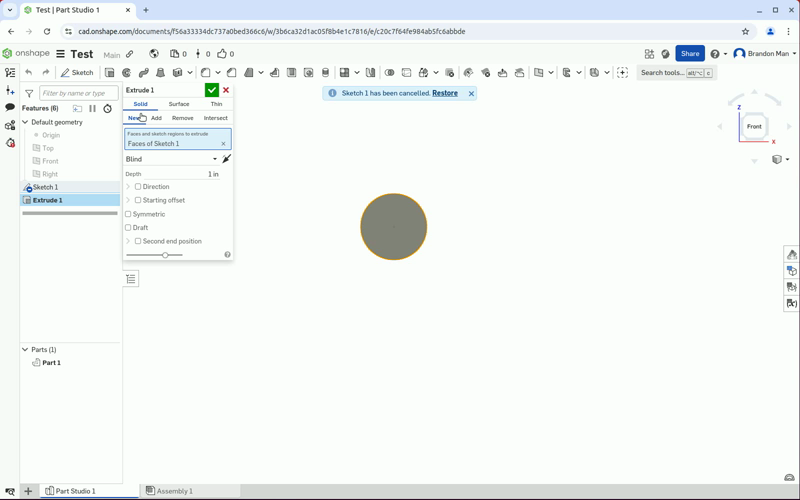
mouse_move(137, 120)
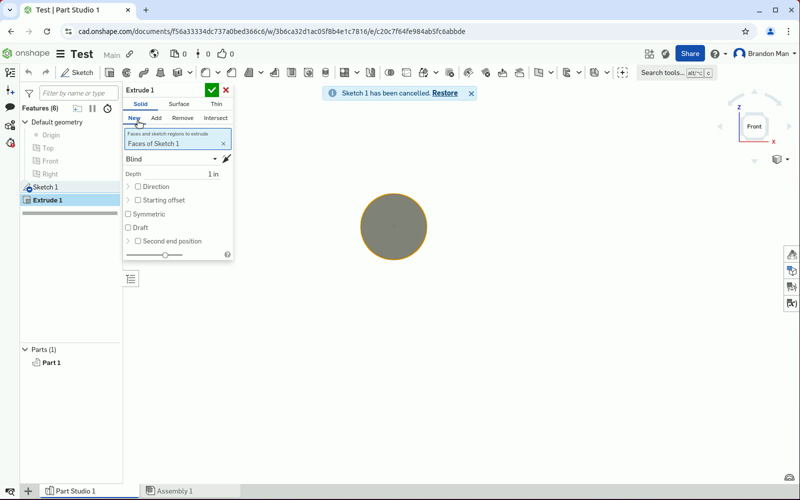
click(137, 120)
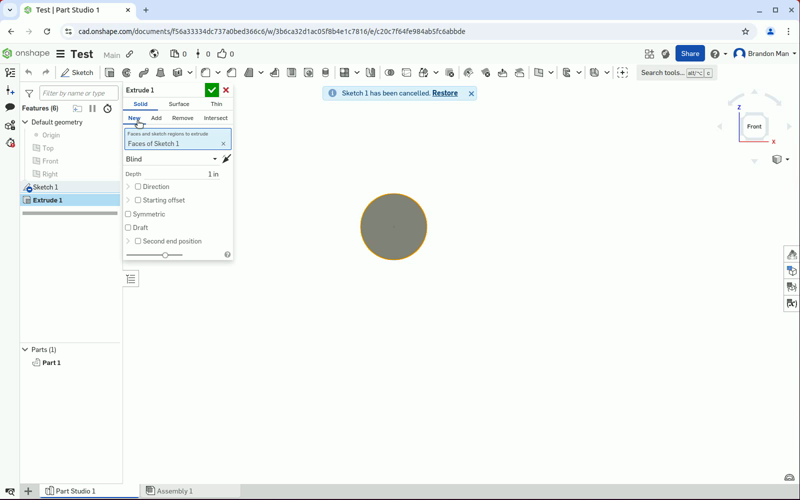
key(tab, 4)
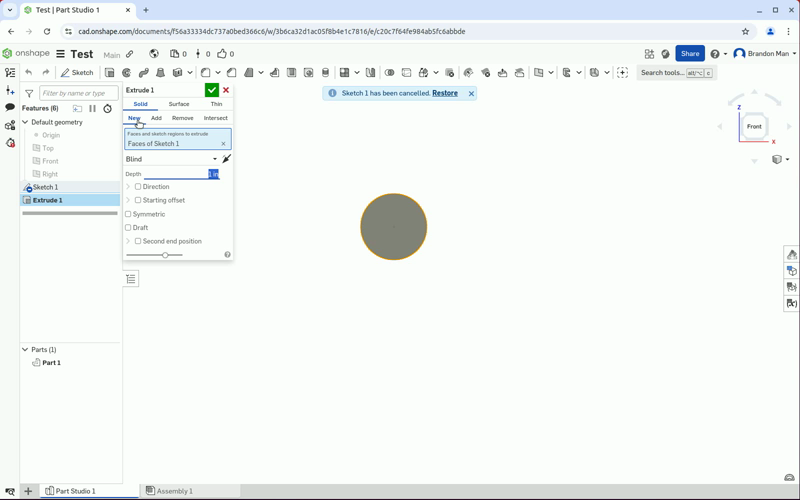
text(16.609)
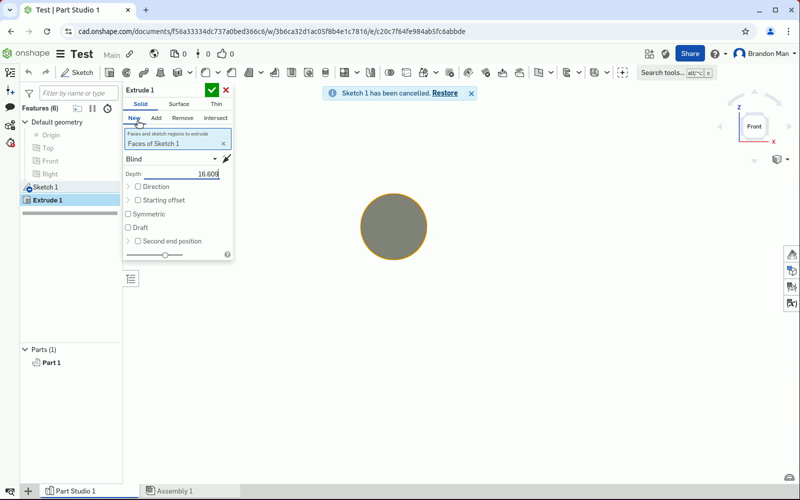
key(enter)
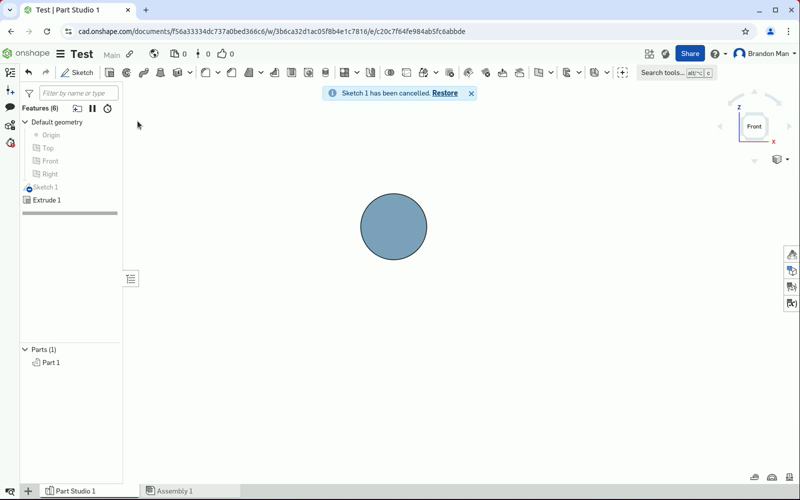
key(shift+h)
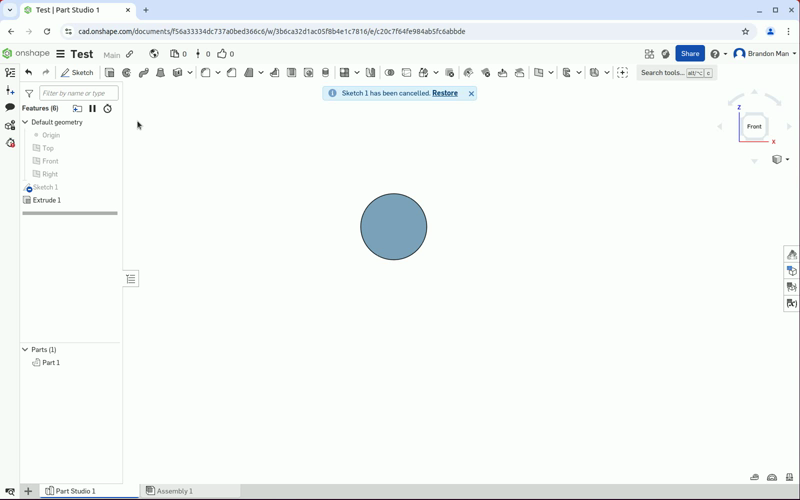
key(shift+h)
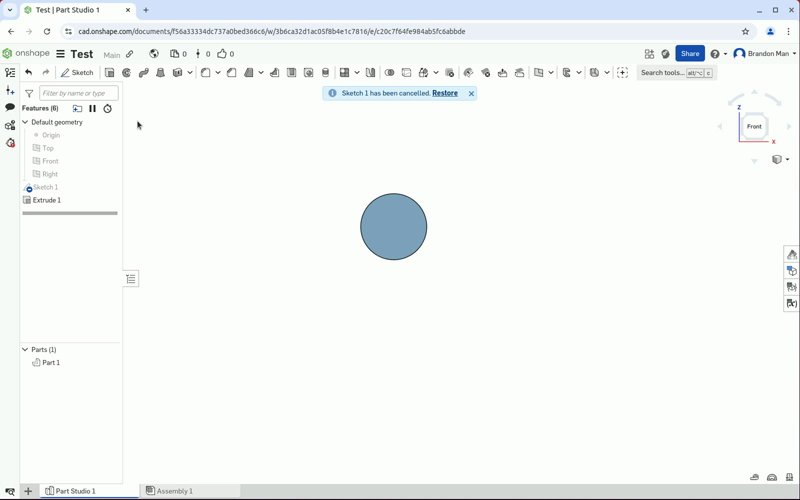
mouse_move(73, 189)
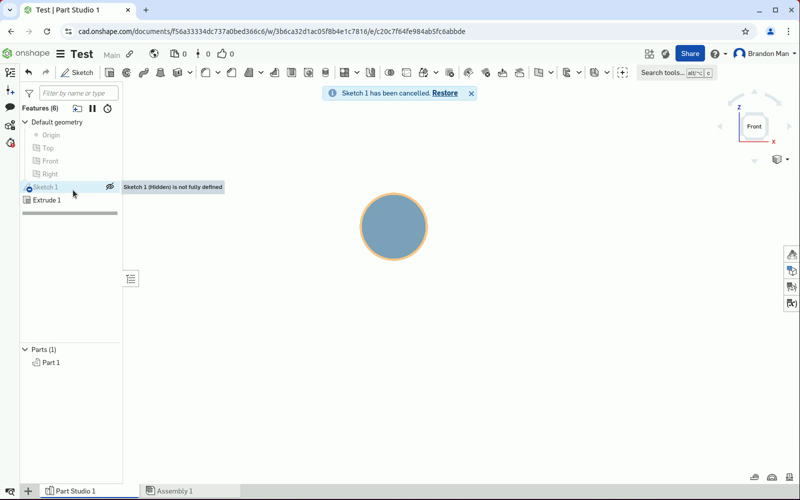
click(73, 189)
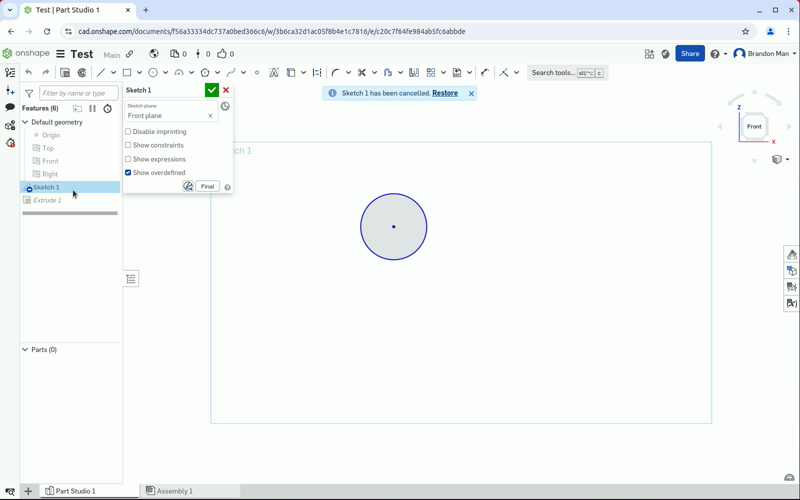
mouse_move(229, 92)
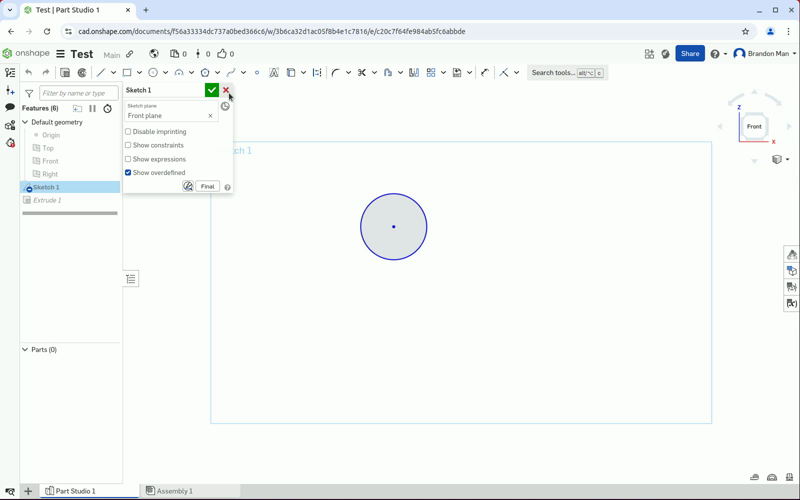
click(229, 92)
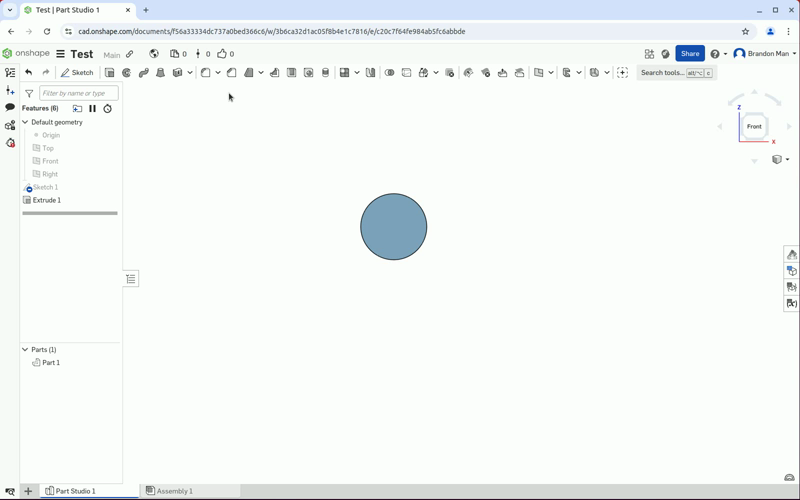
mouse_move(541, 75)
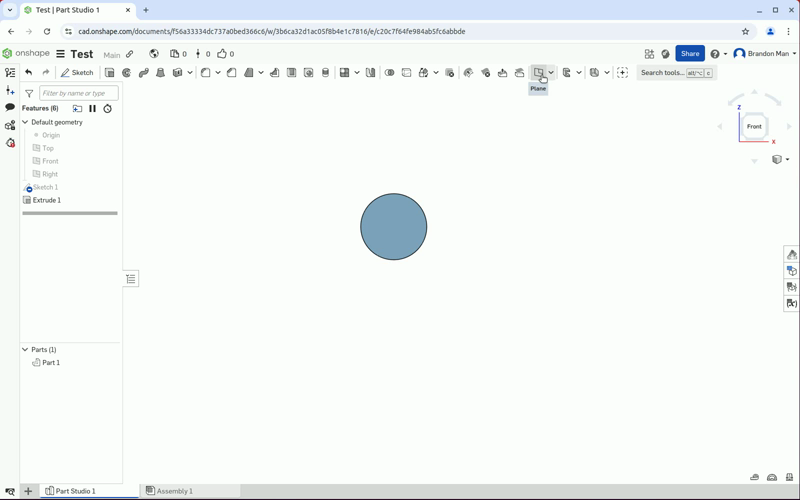
click(541, 75)
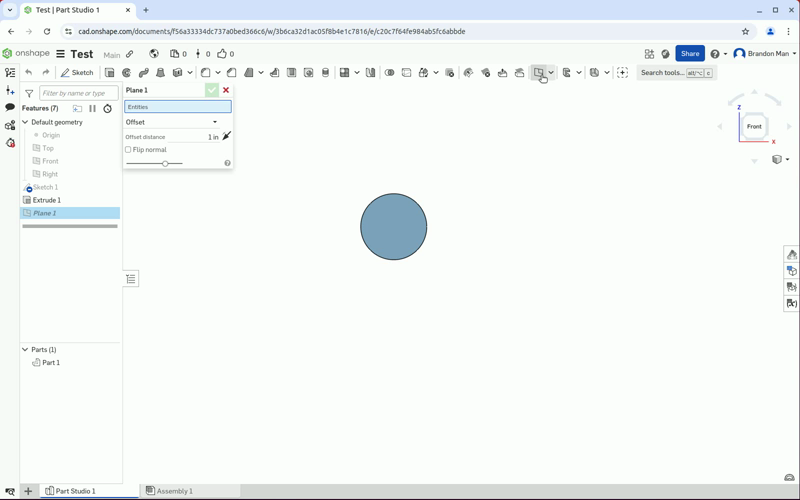
mouse_move(73, 163)
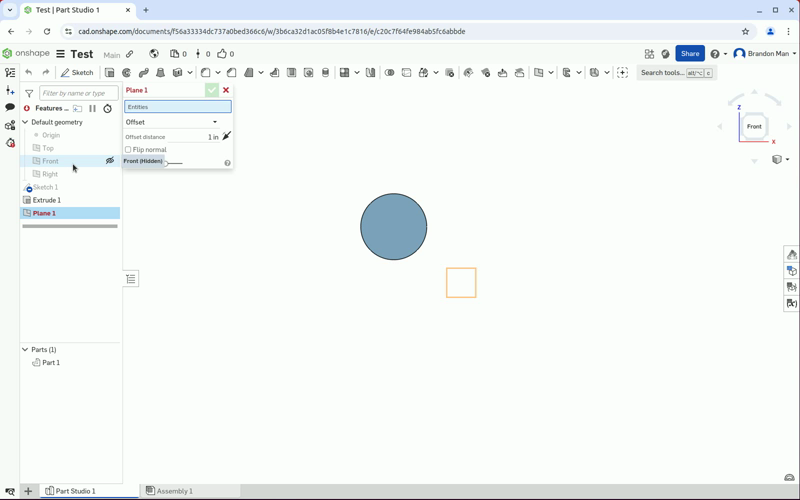
click(73, 163)
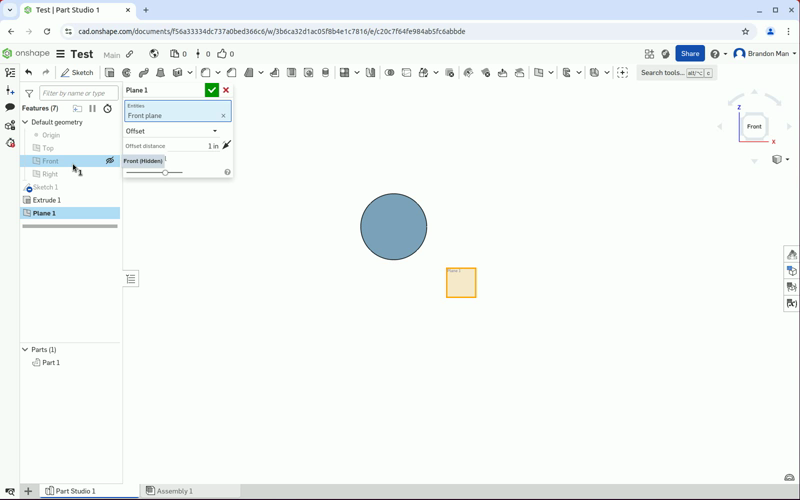
key(tab, 2)
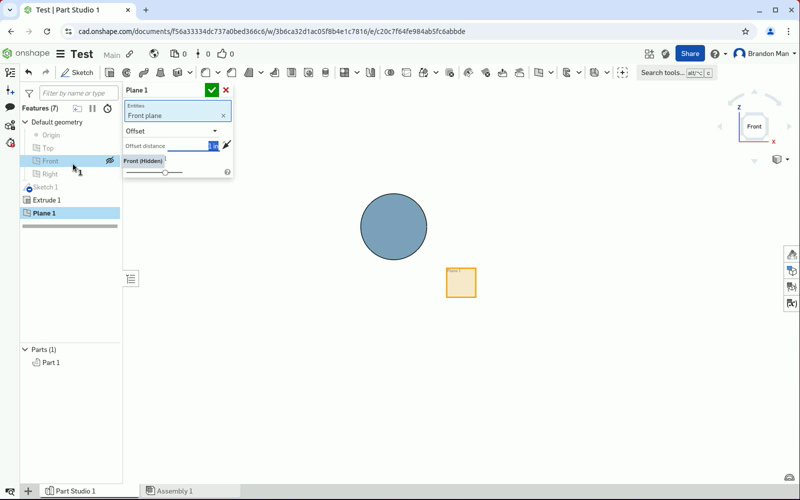
text(16.607)
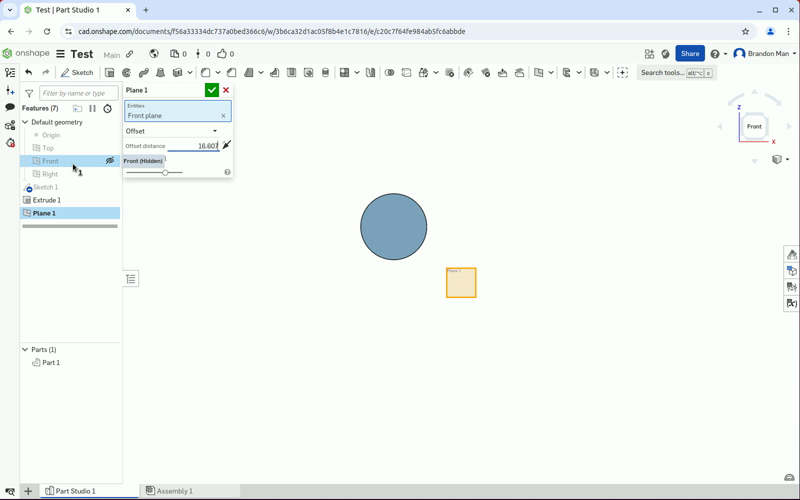
key(enter, 2)
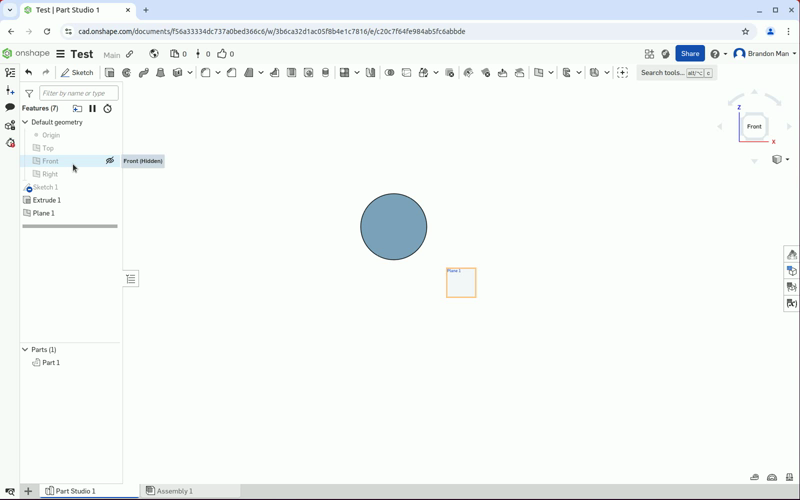
key(shift+s)
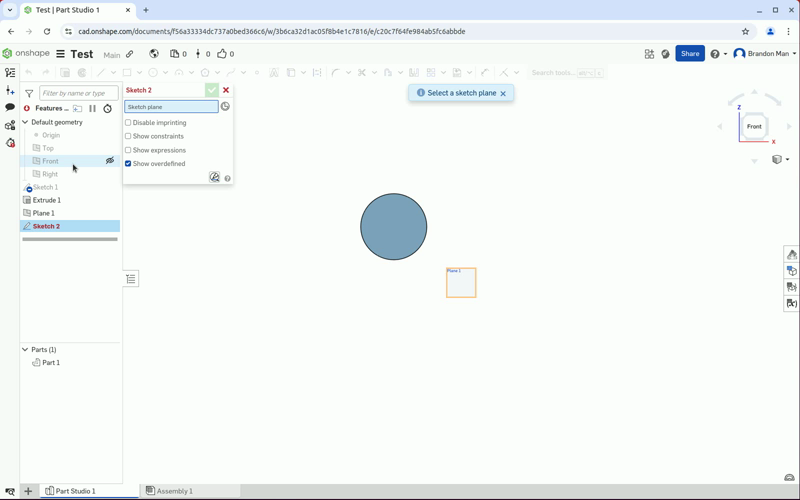
mouse_move(73, 215)
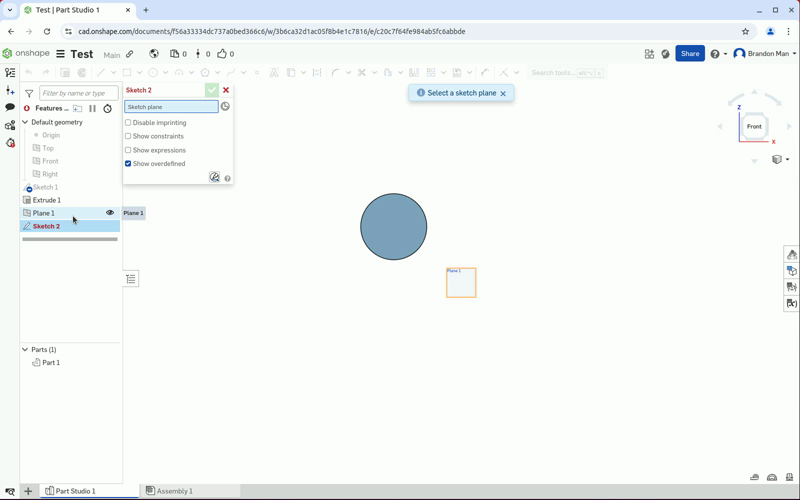
click(73, 215)
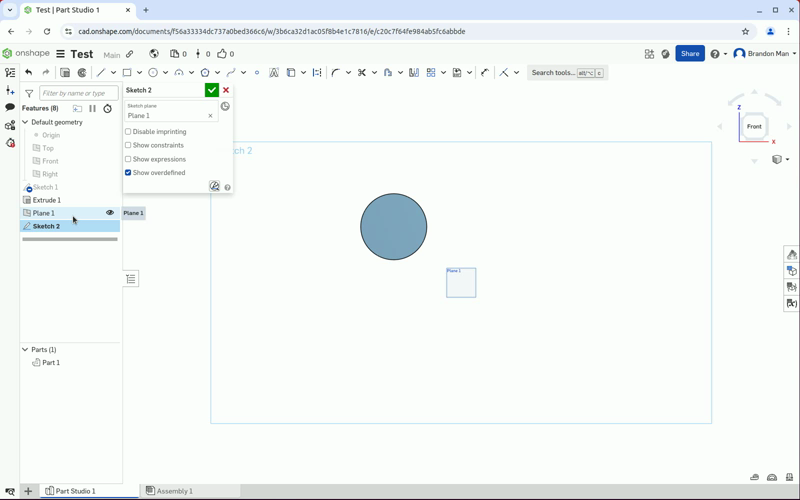
mouse_move(73, 352)
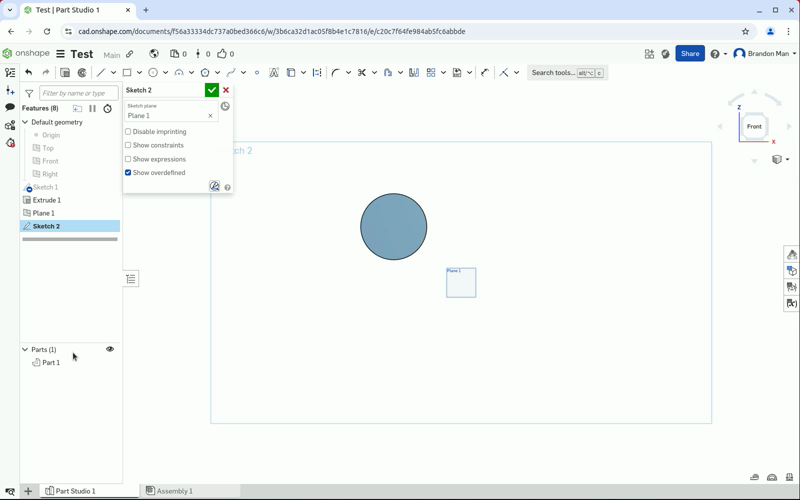
key(y)
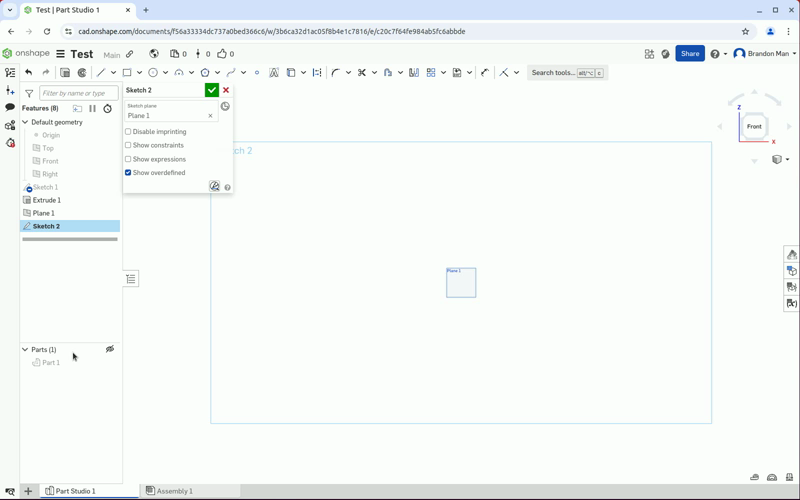
key(c)
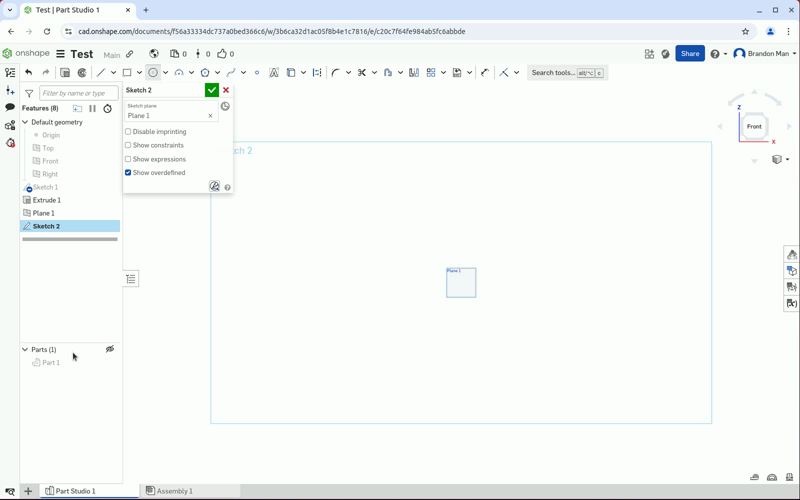
key_down(shift)
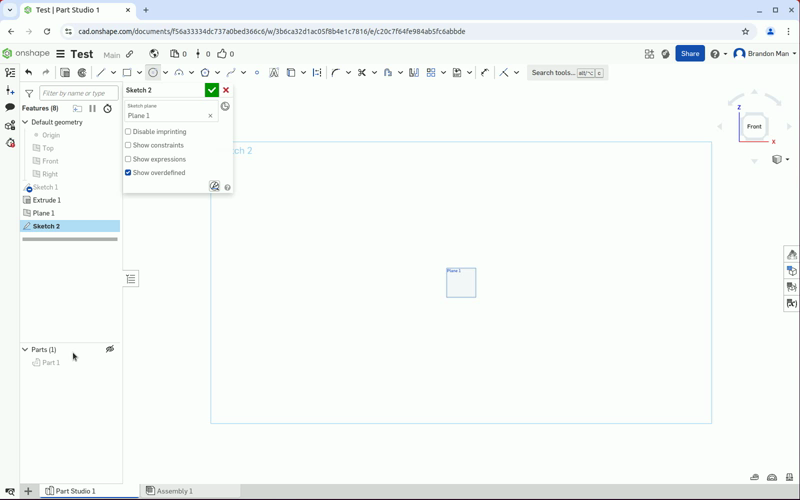
mouse_move(394, 226)
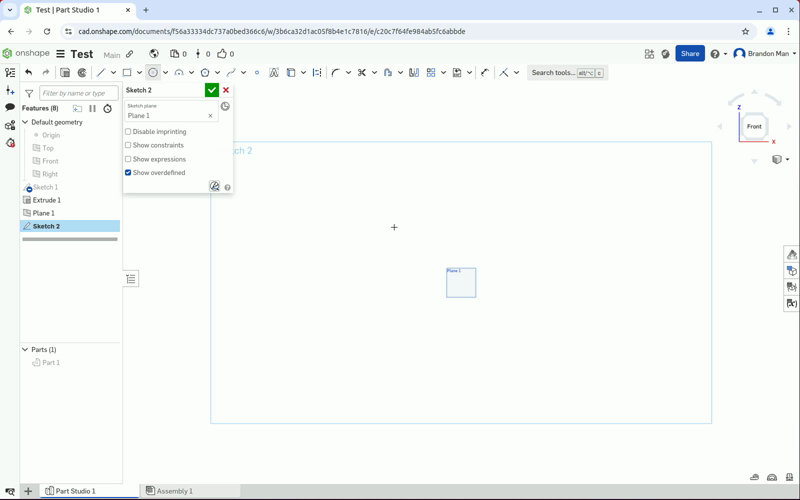
click(394, 226)
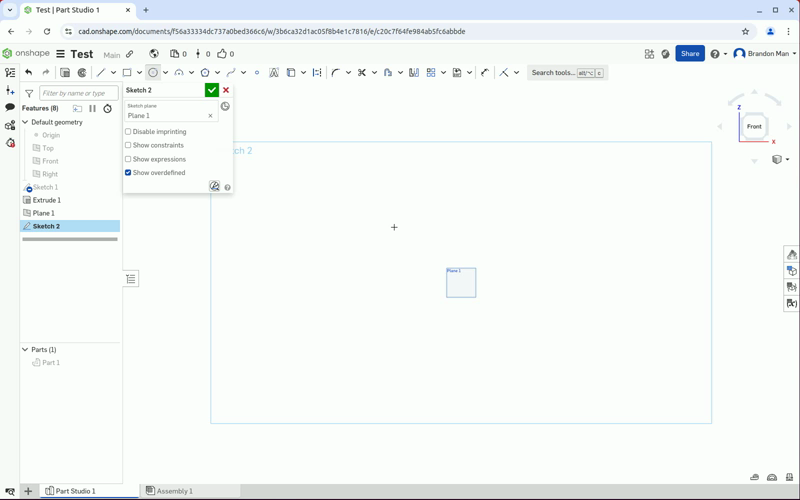
key_up(shift)
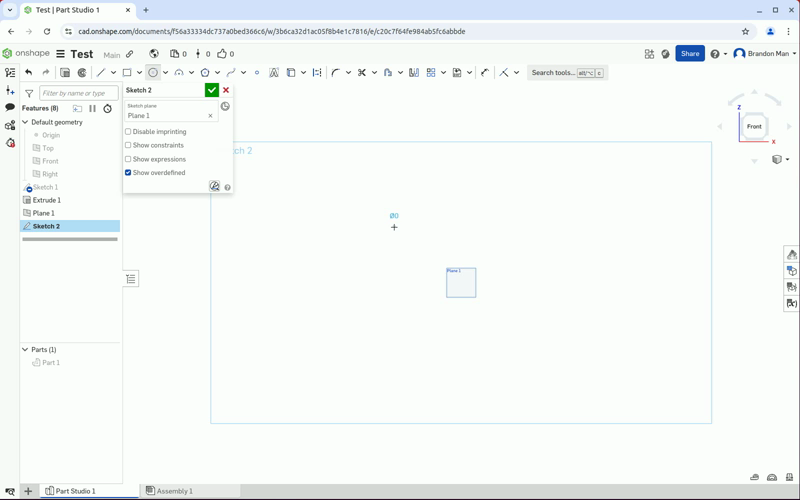
mouse_move(397, 226)
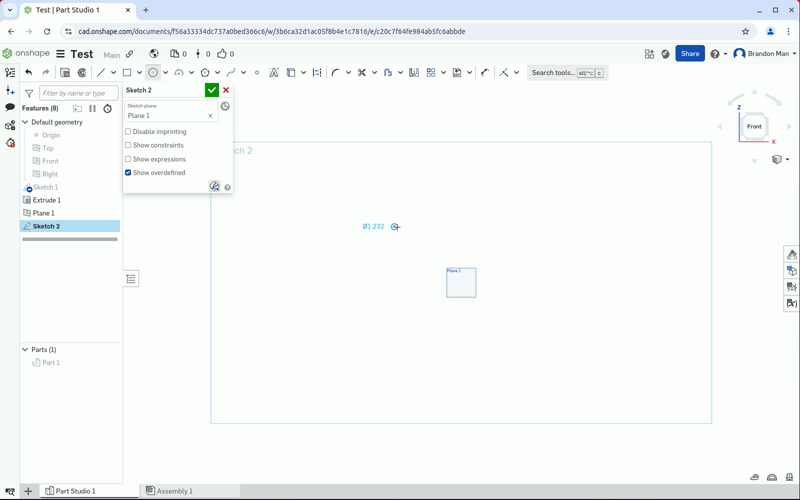
click(397, 226)
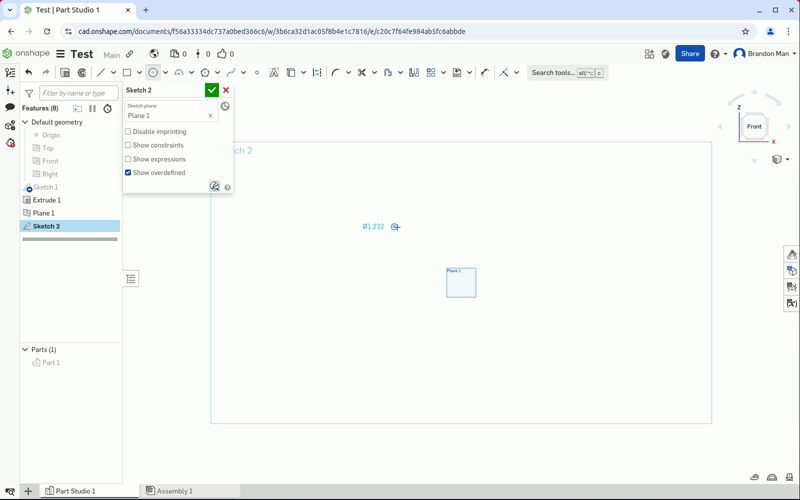
key(esc)
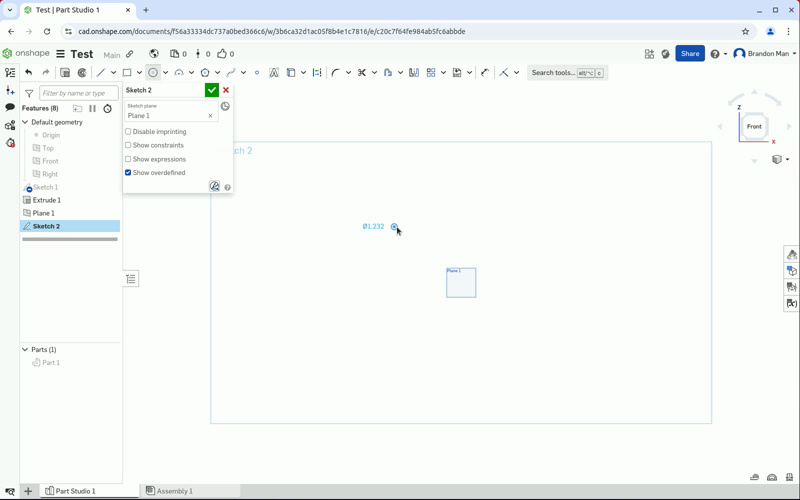
mouse_move(396, 227)
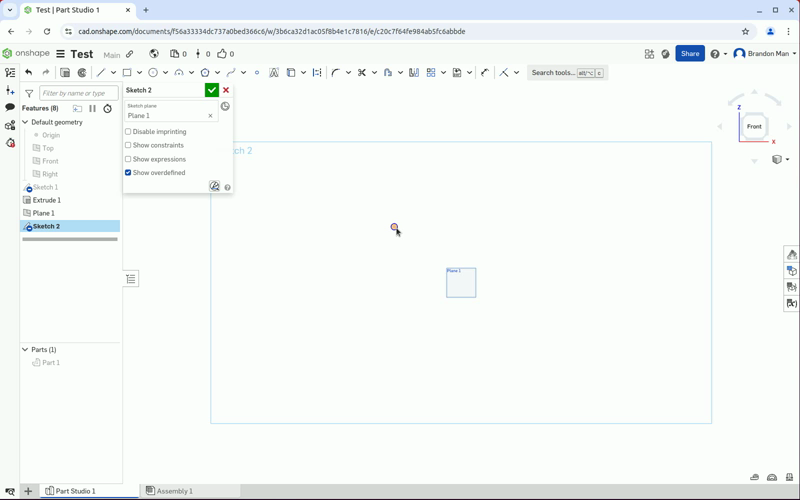
scroll(6)
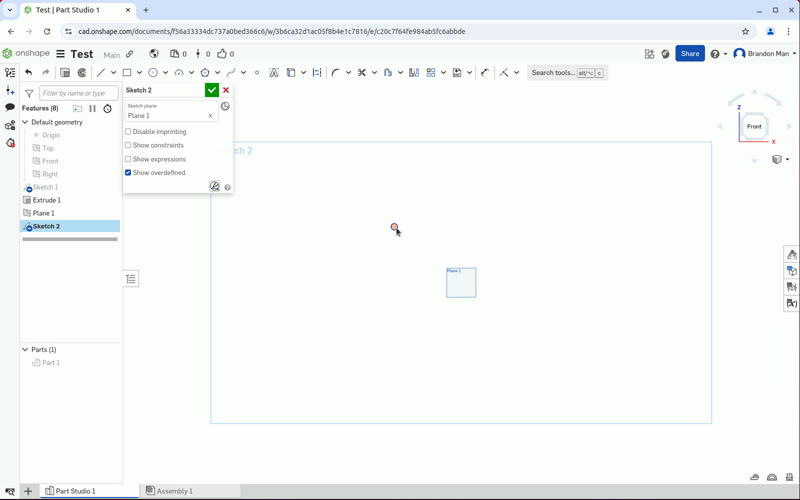
scroll(6)
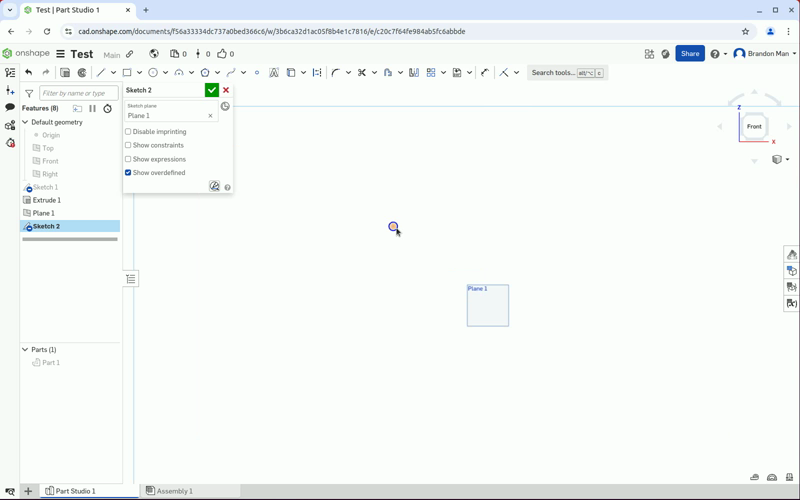
scroll(6)
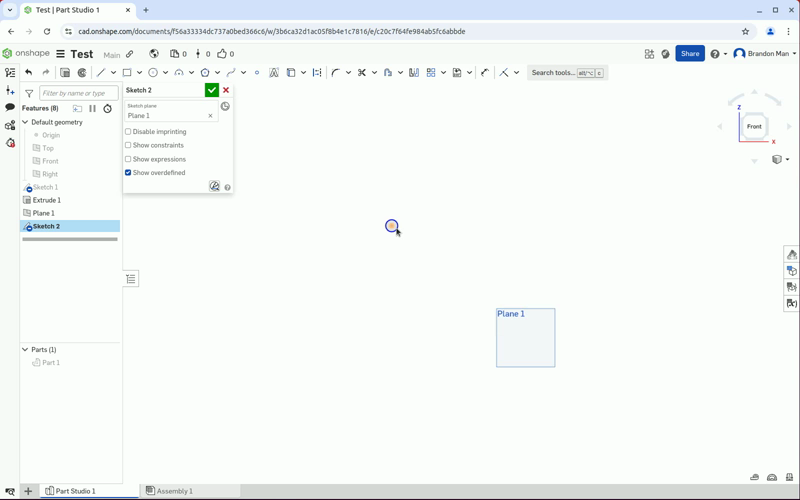
scroll(6)
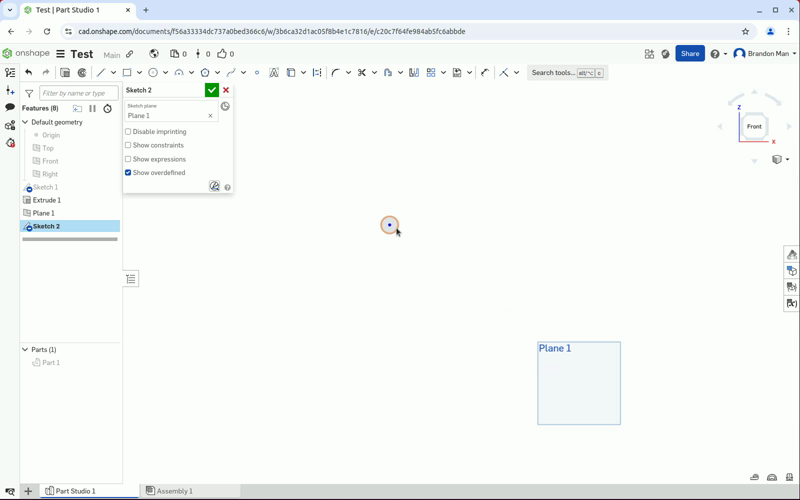
scroll(6)
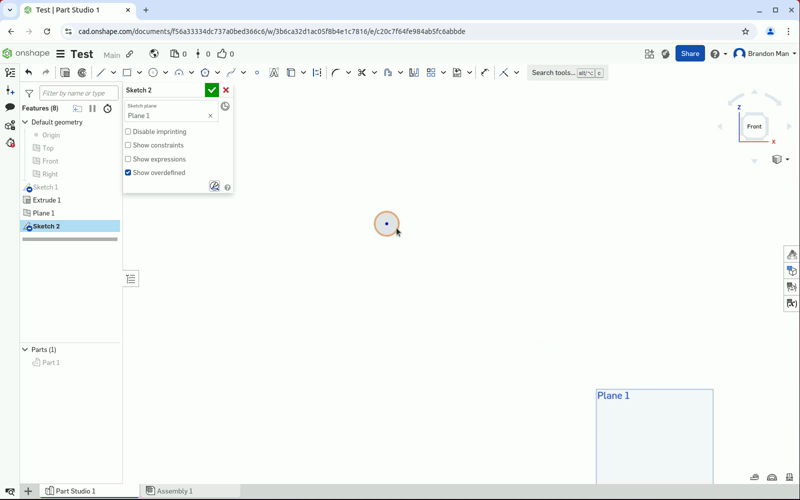
scroll(6)
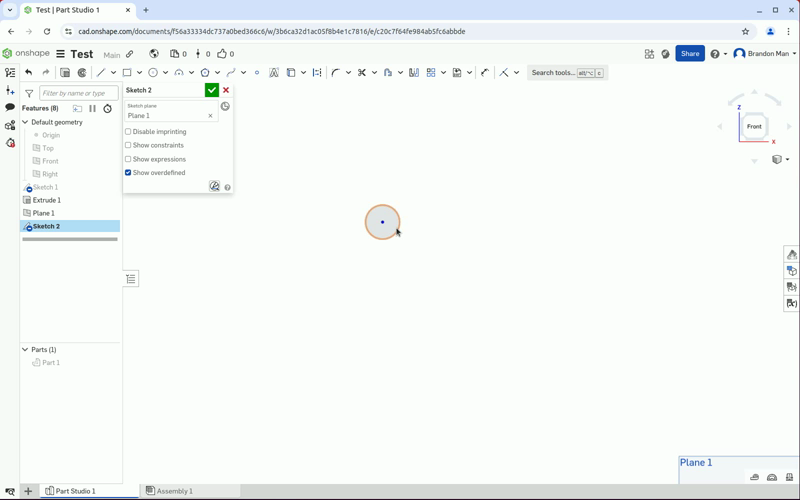
scroll(6)
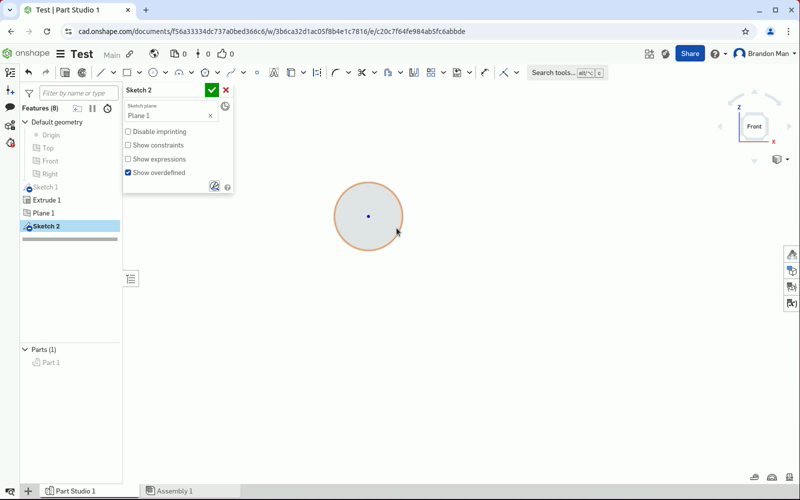
click(396, 227)
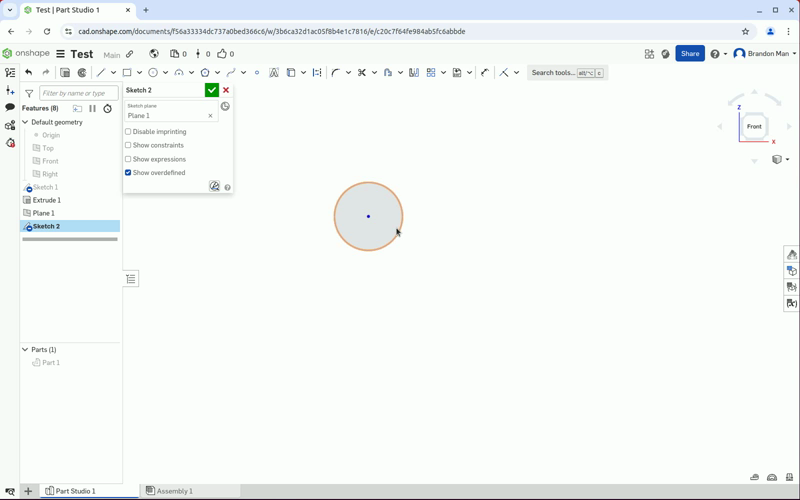
scroll(-6)
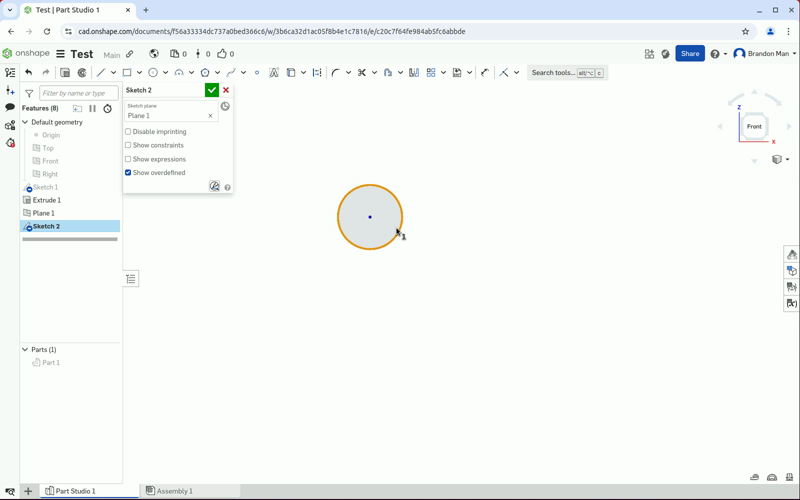
scroll(-6)
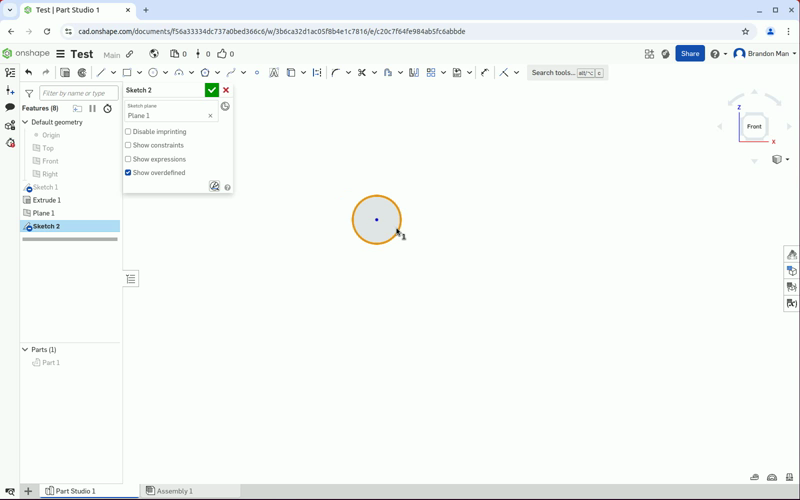
scroll(-6)
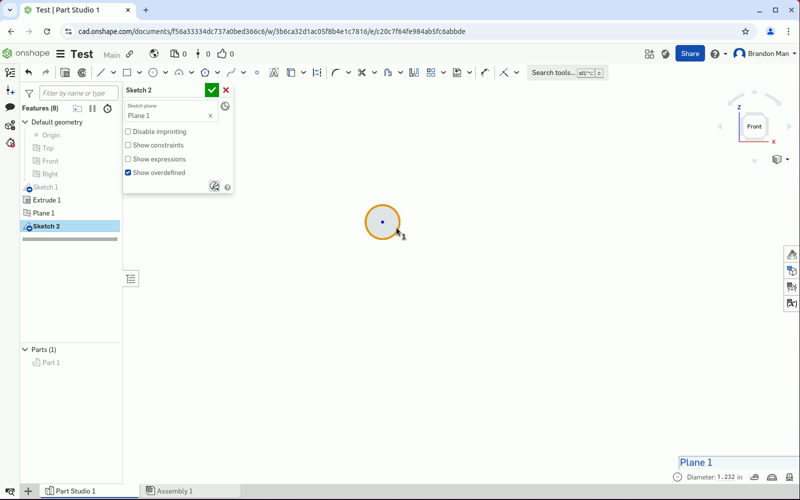
scroll(-6)
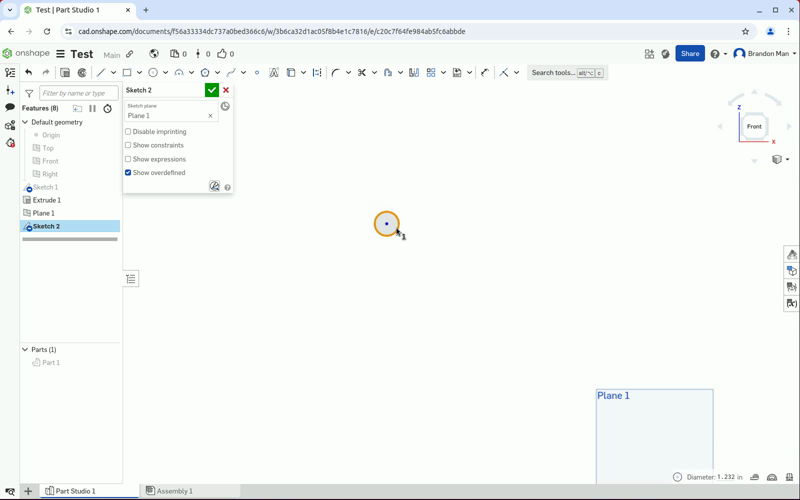
scroll(-6)
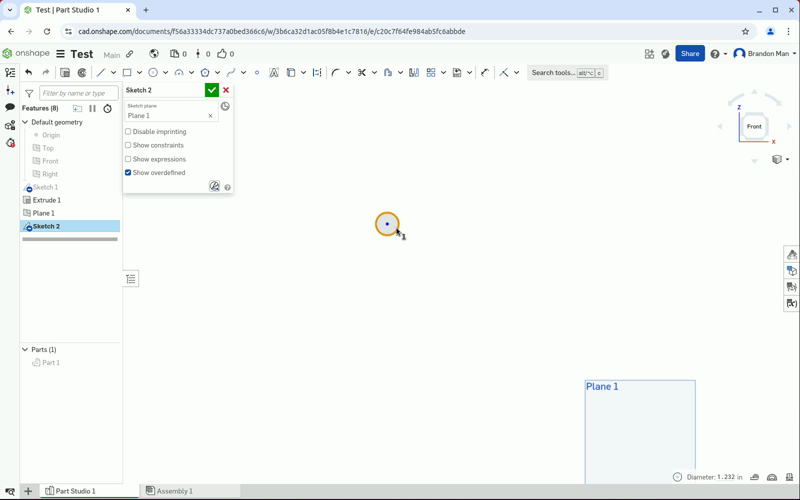
scroll(-6)
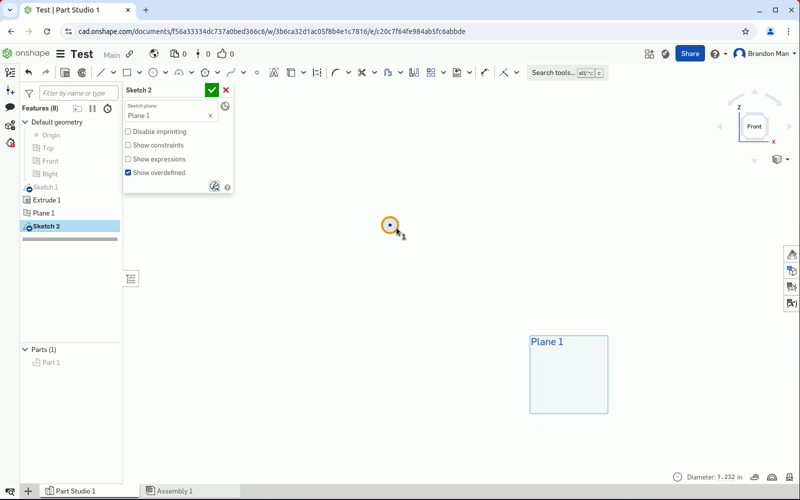
scroll(-6)
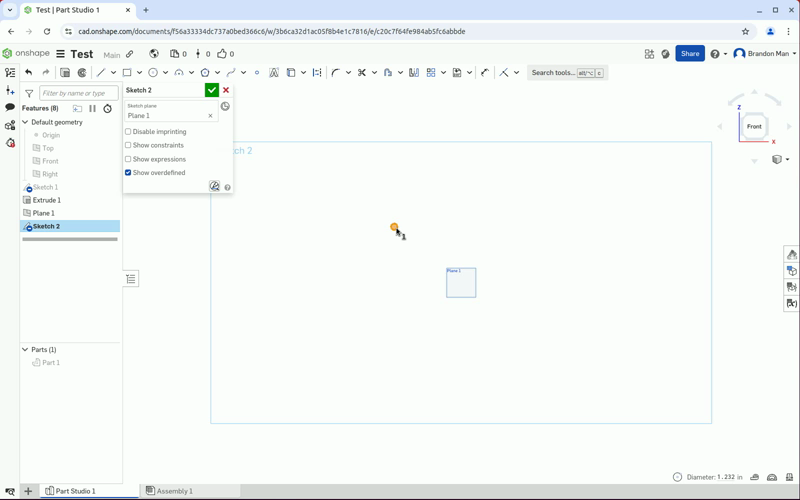
mouse_move(73, 352)
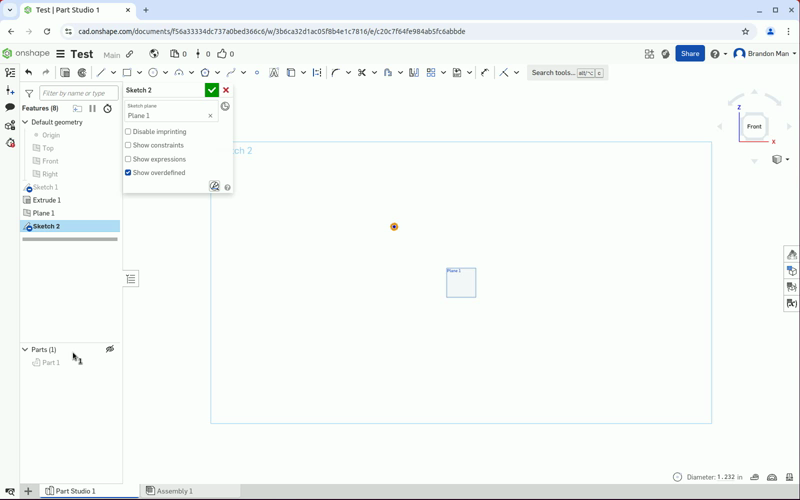
key(shift+y)
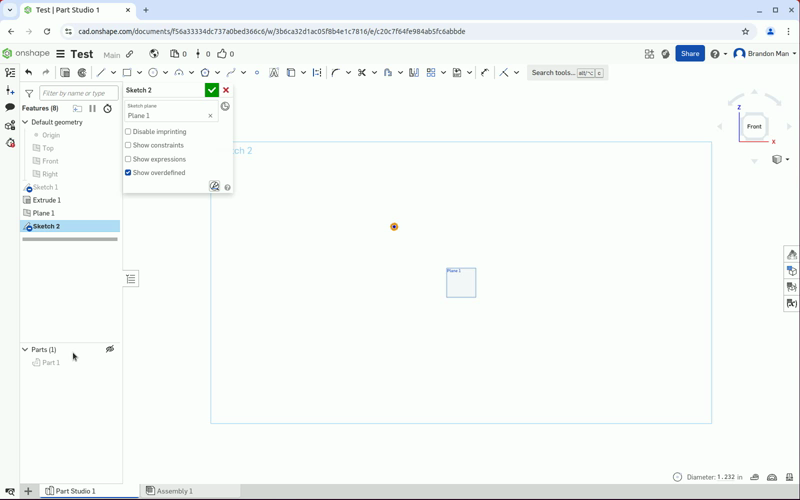
key(shift+e)
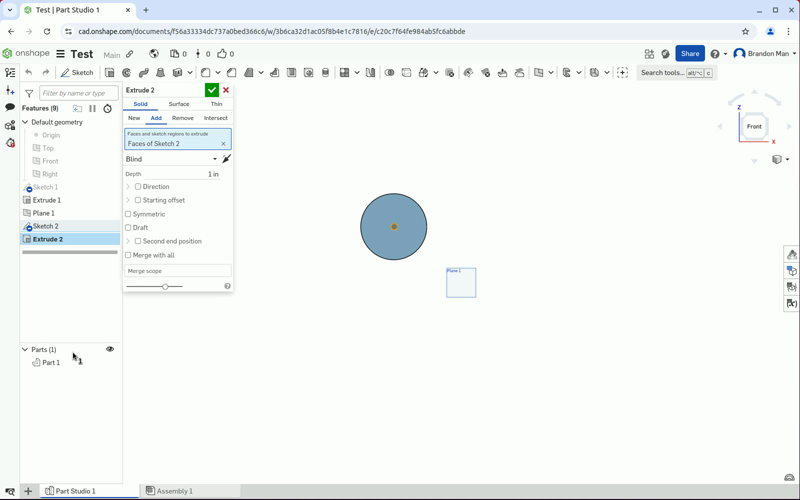
mouse_move(143, 106)
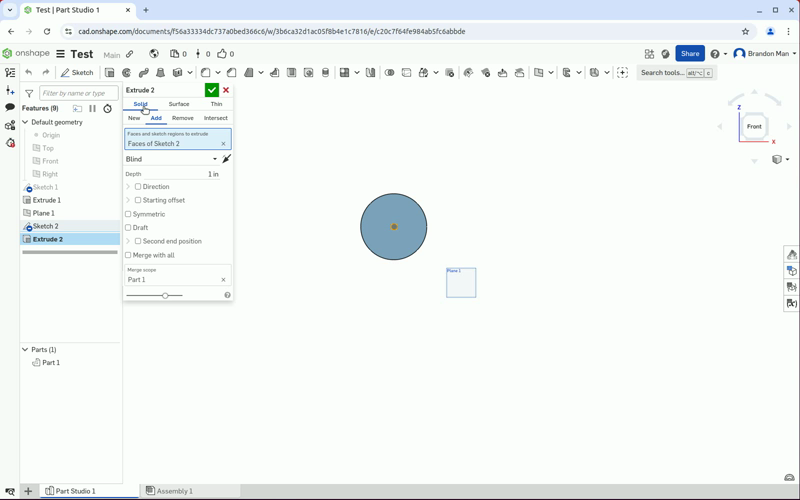
click(143, 106)
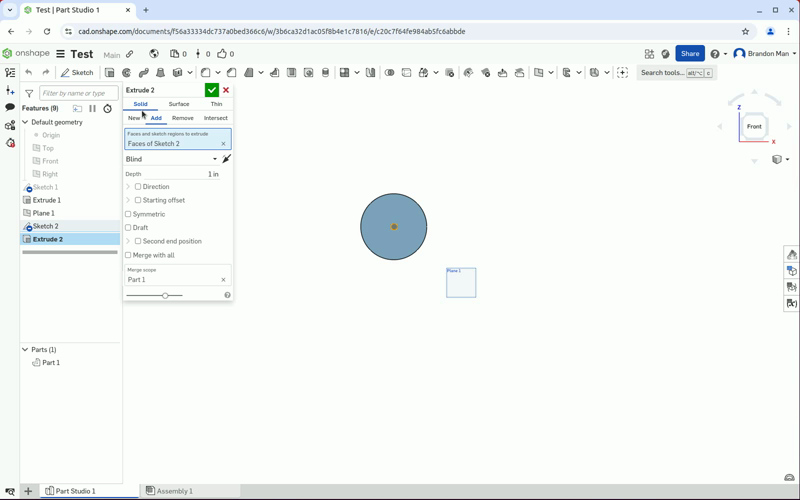
mouse_move(137, 120)
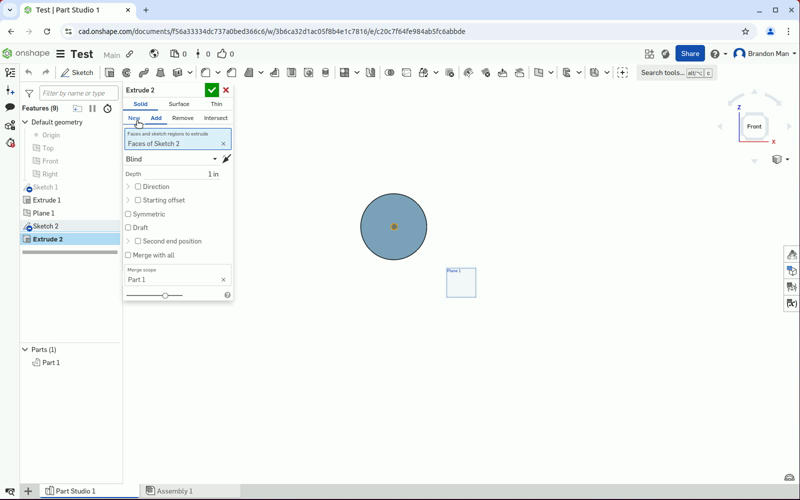
click(137, 120)
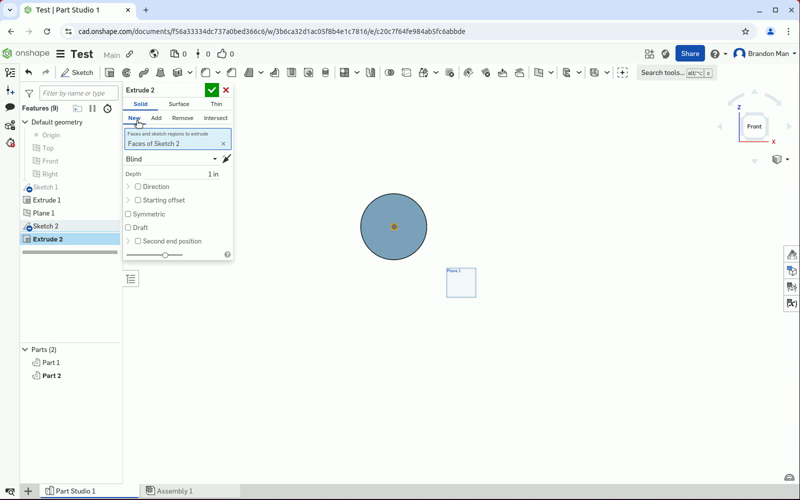
key(tab, 4)
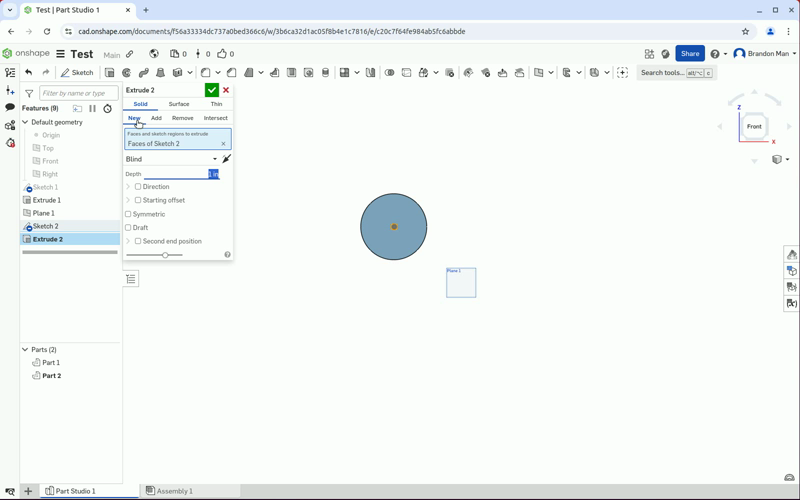
text(6.499)
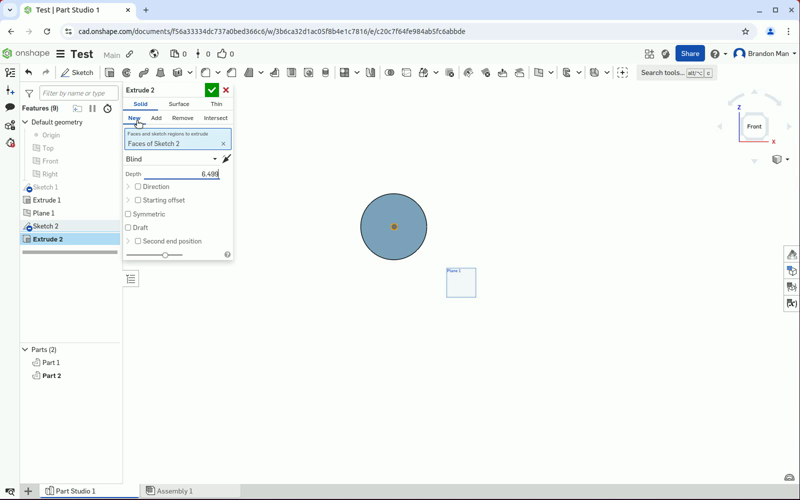
key(enter)
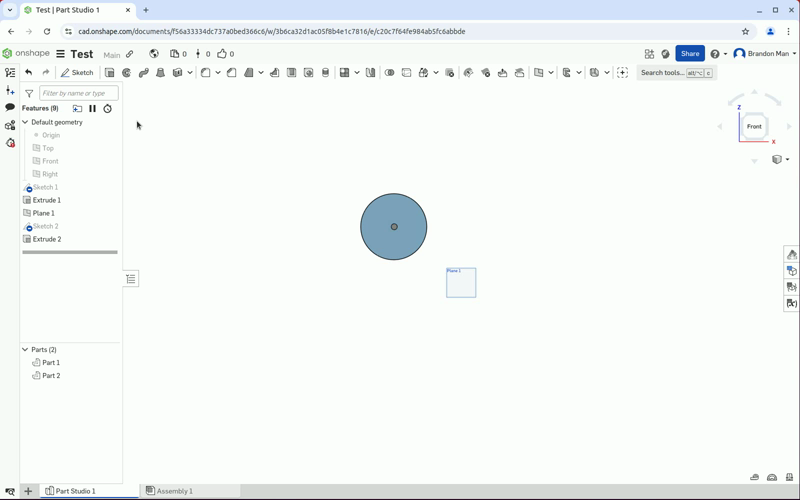
key(shift+h)
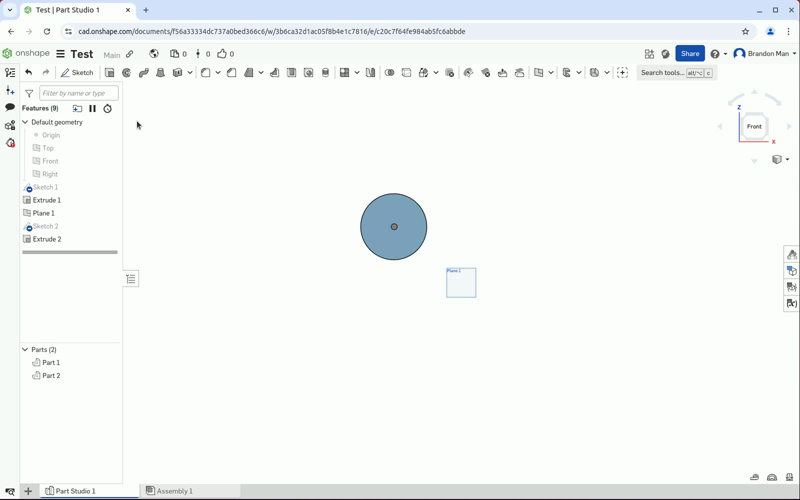
key(shift+h)
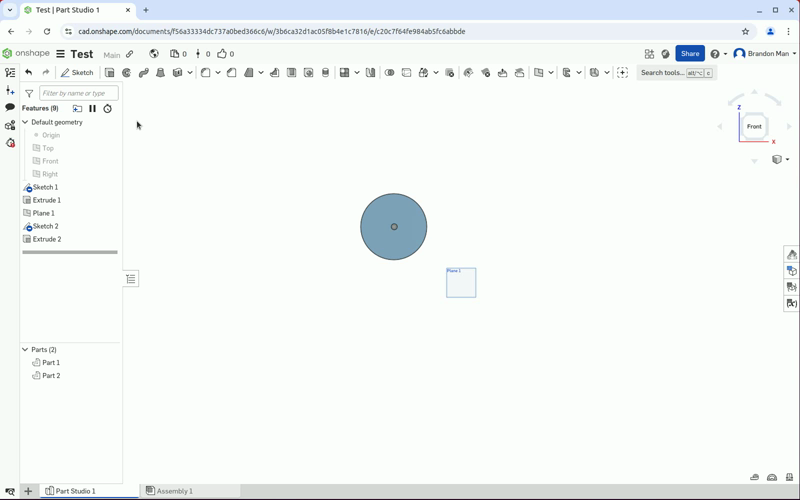
key(shift+7)
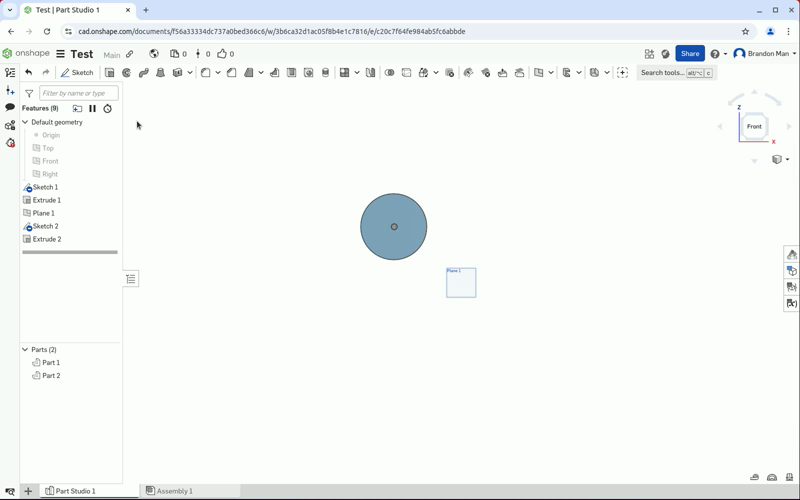
key(left, 2)
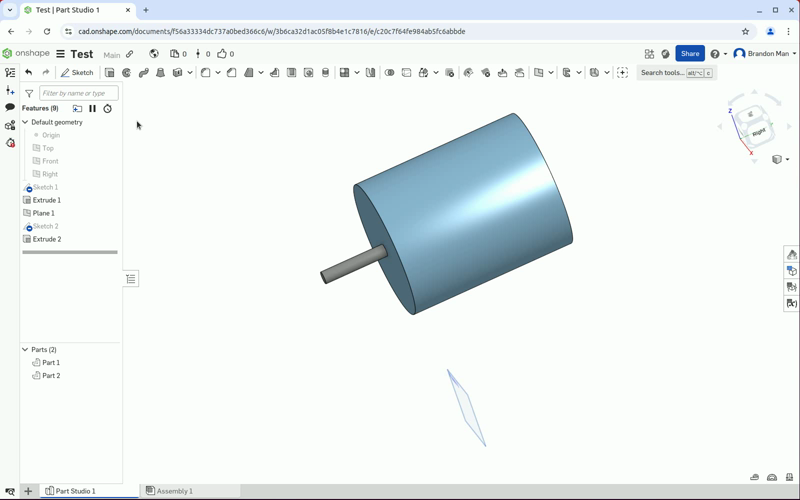
key(down, 2)
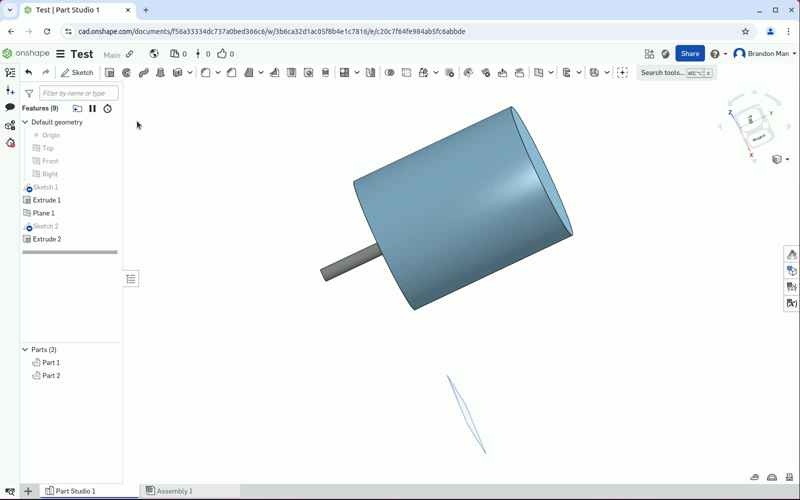
key(up, 2)
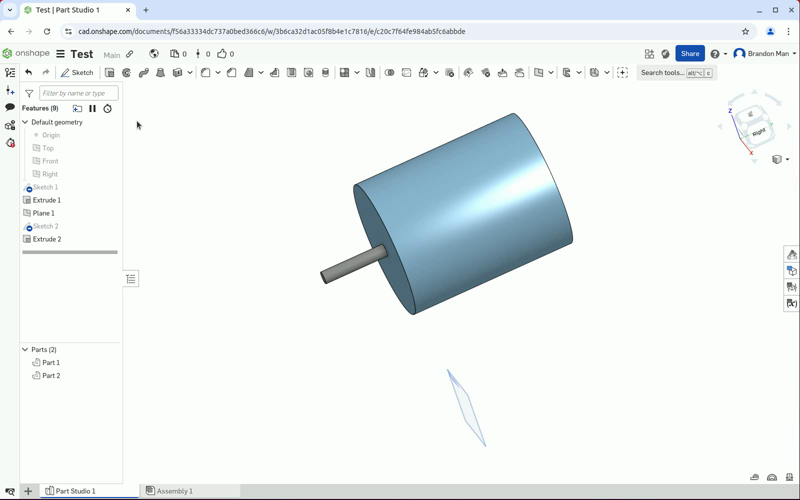
key(right, 2)
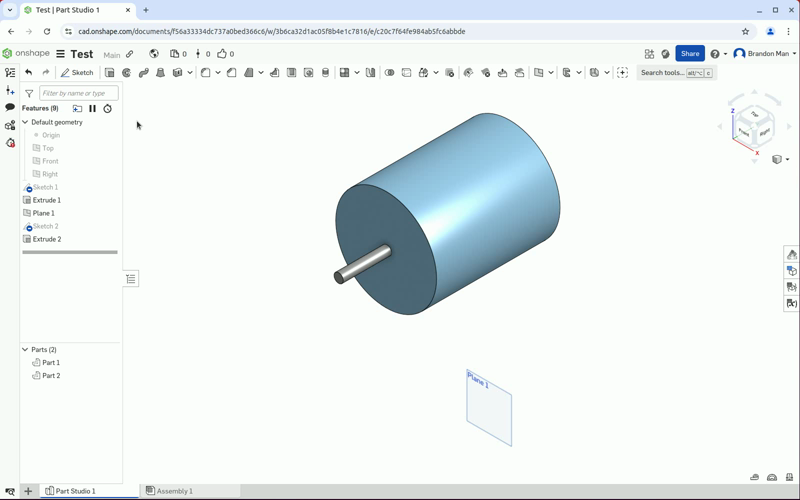
mouse_move(73, 189)
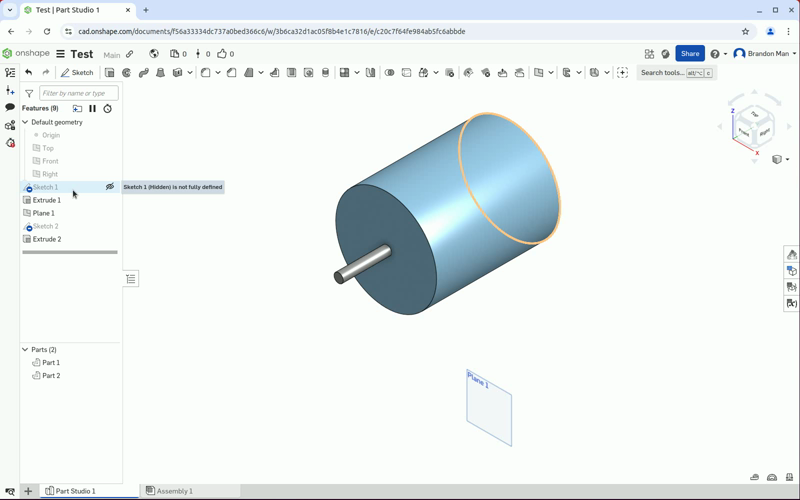
click(73, 189)